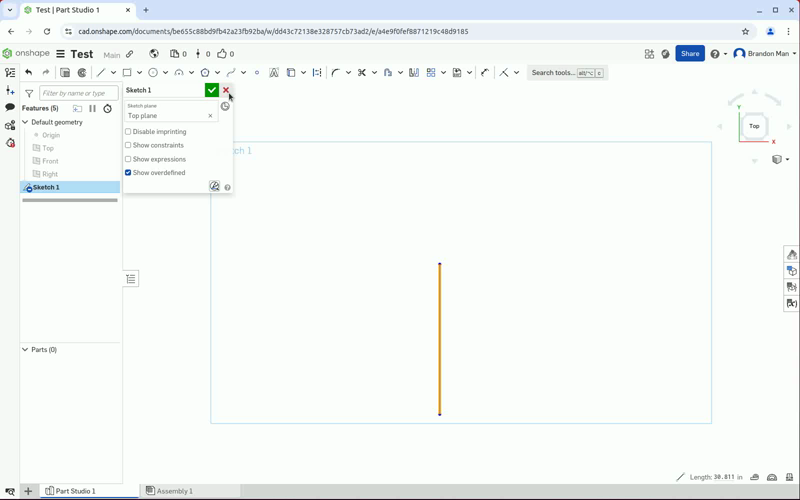
key(shift+h)
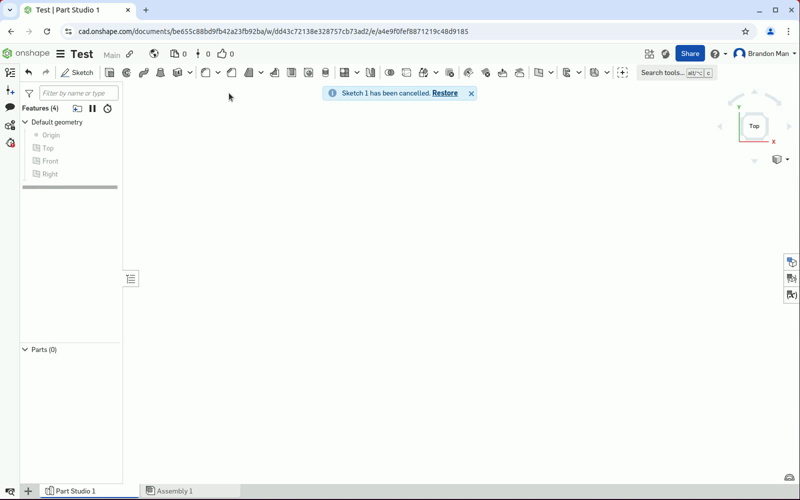
mouse_move(73, 352)
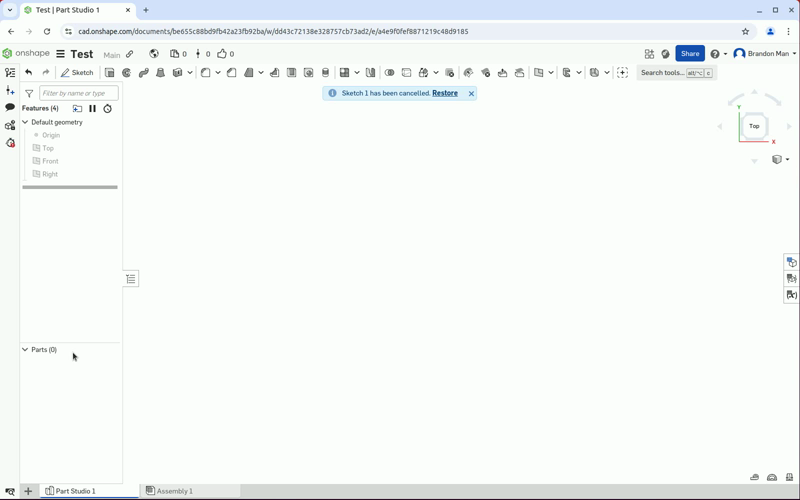
key(y)
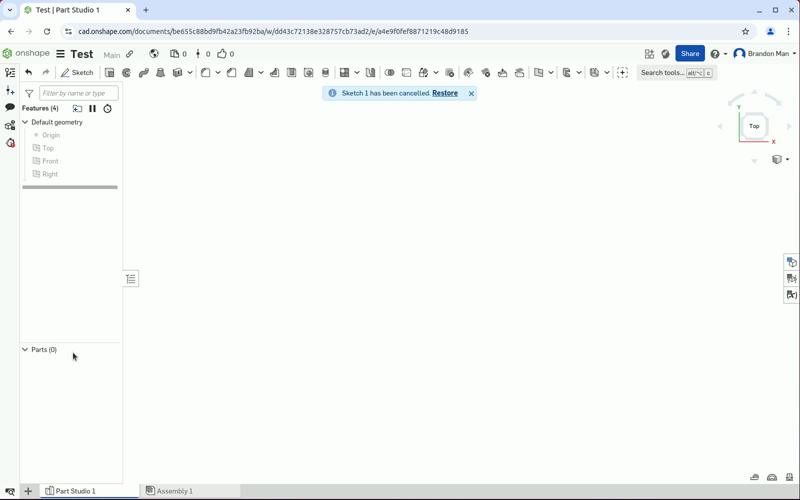
key(shift+p)
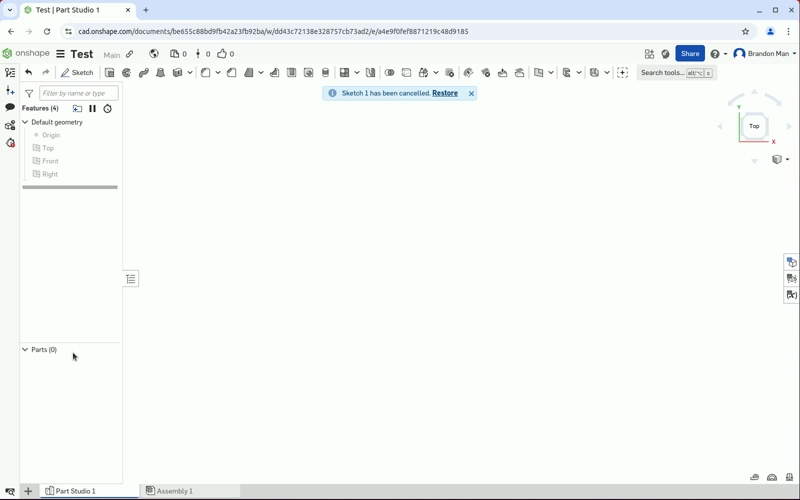
key(space)
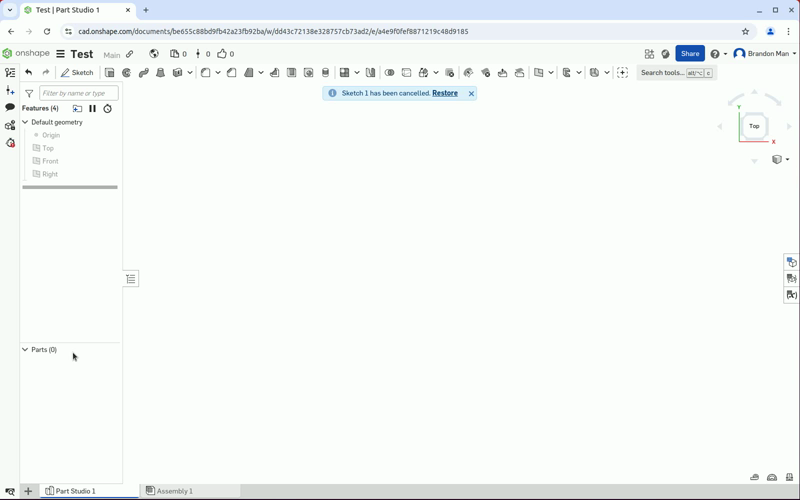
key_down(shift)
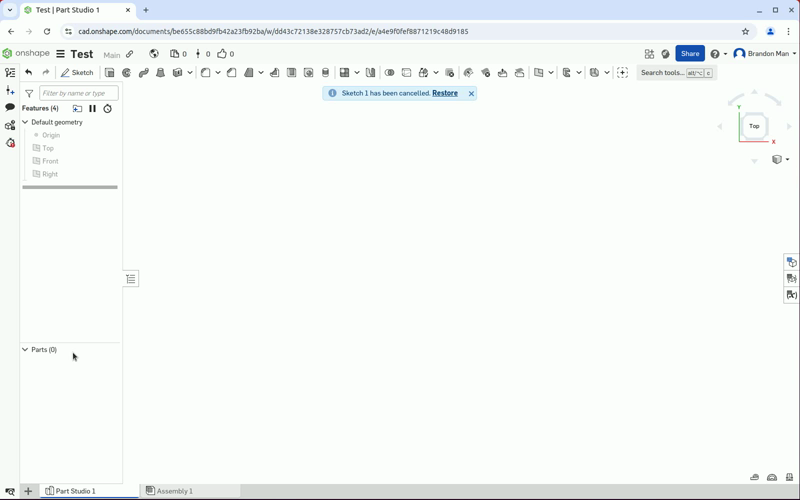
key(up)
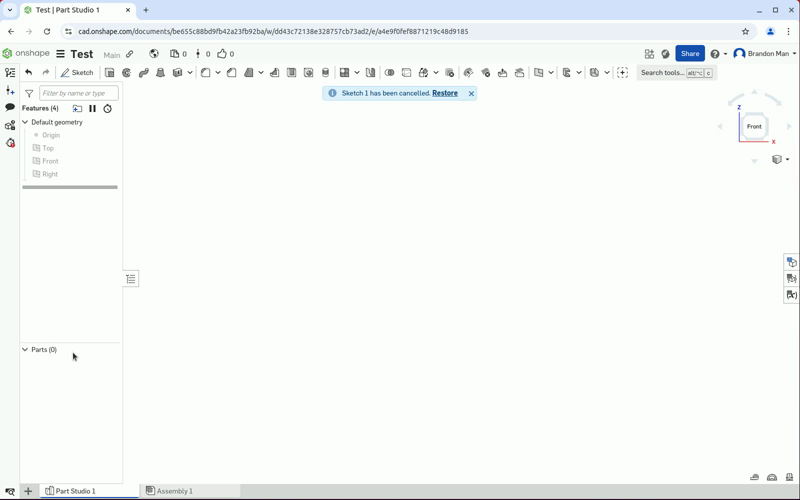
key_up(shift)
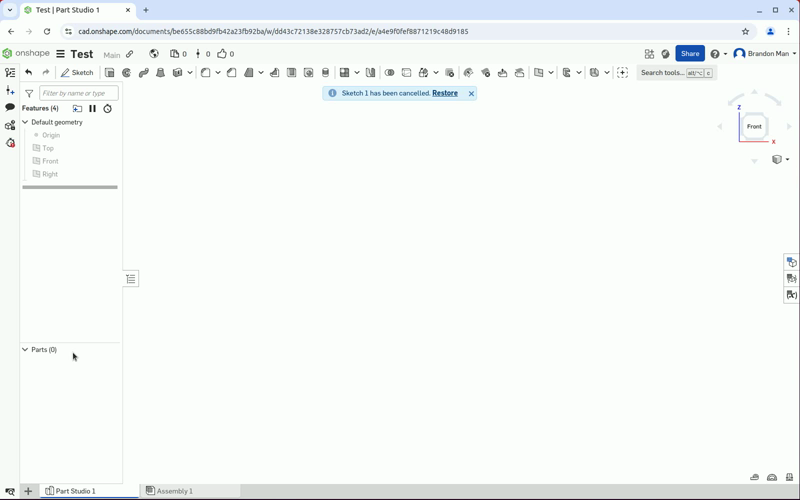
mouse_move(73, 352)
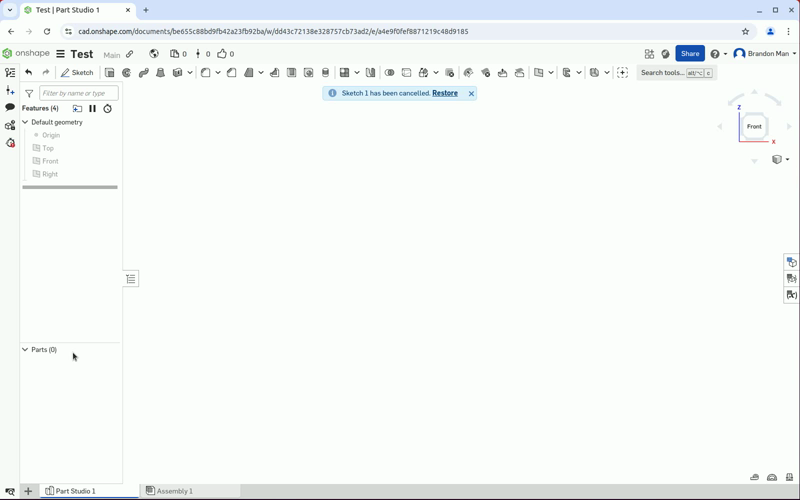
key(shift+y)
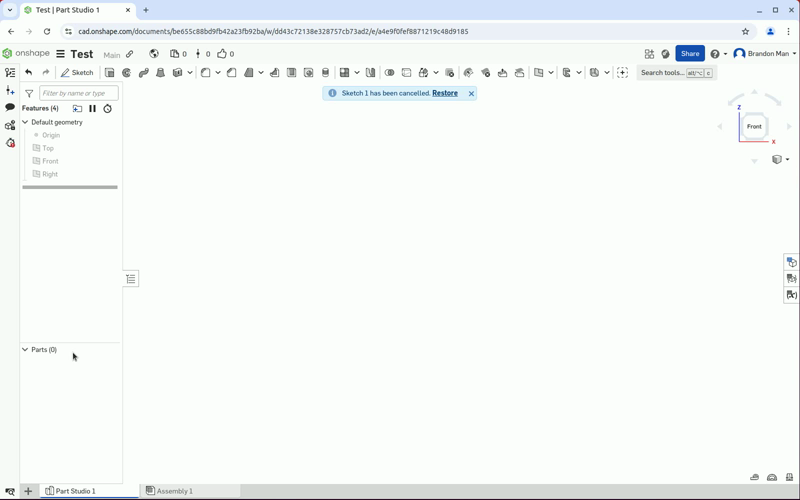
key(shift+s)
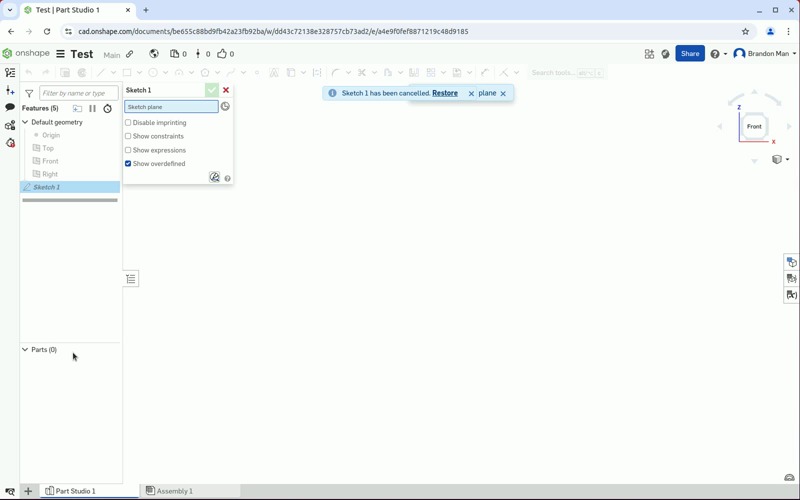
mouse_move(73, 163)
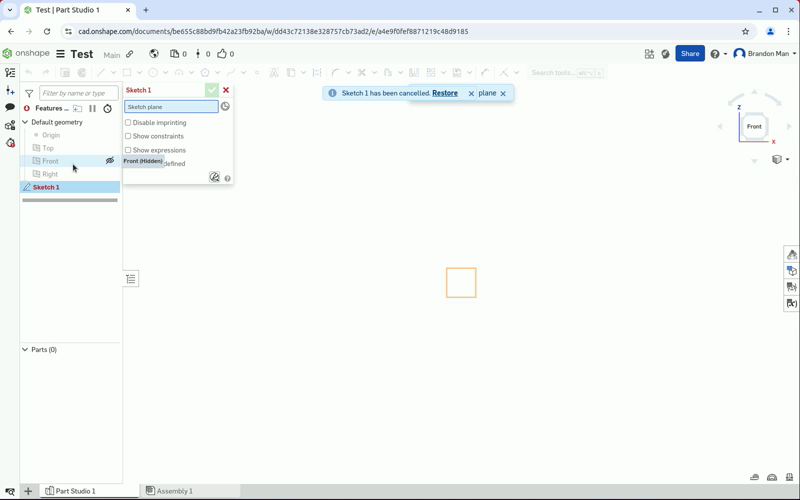
click(73, 163)
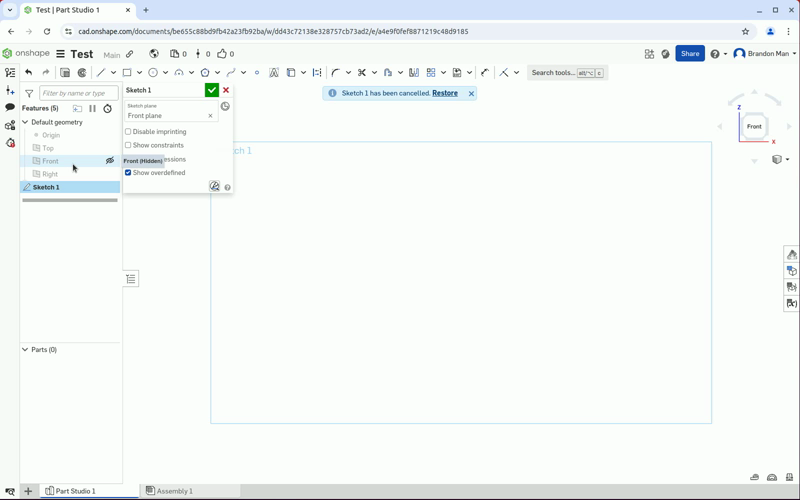
mouse_move(73, 352)
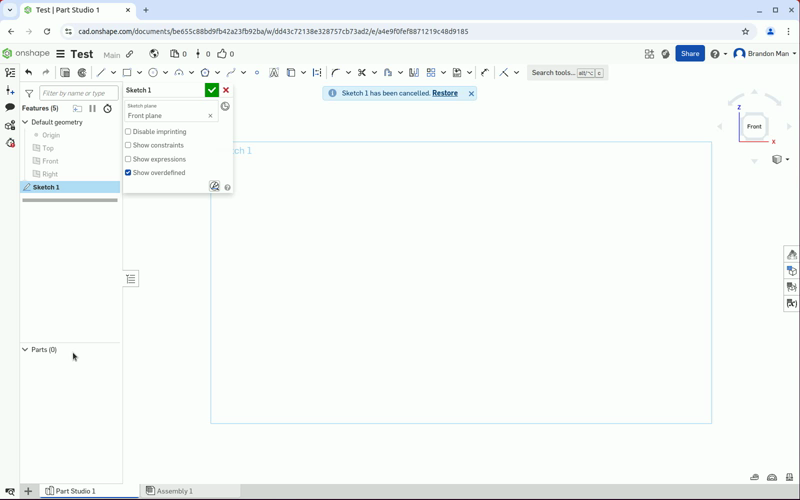
key(y)
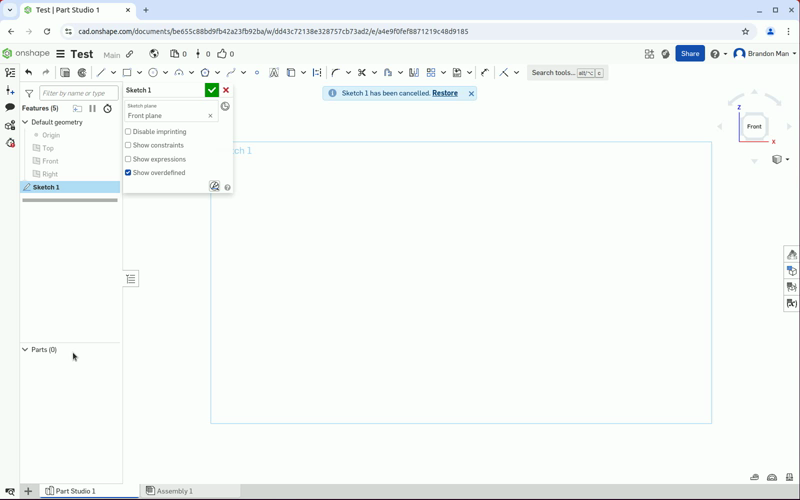
key(c)
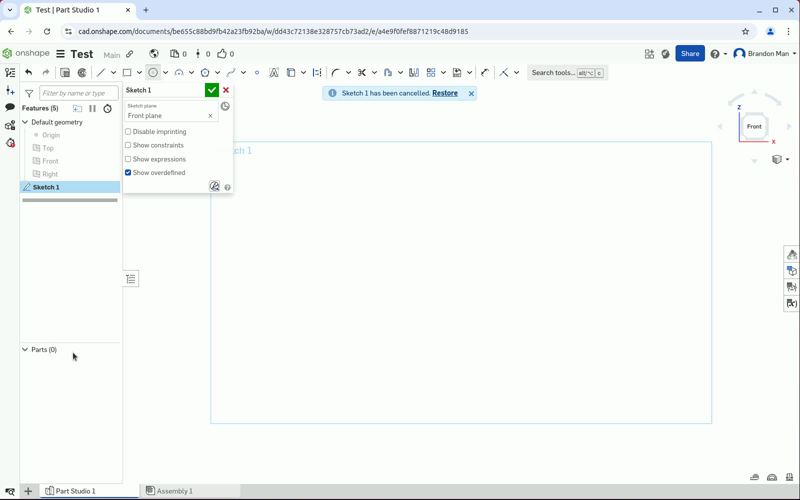
key_down(shift)
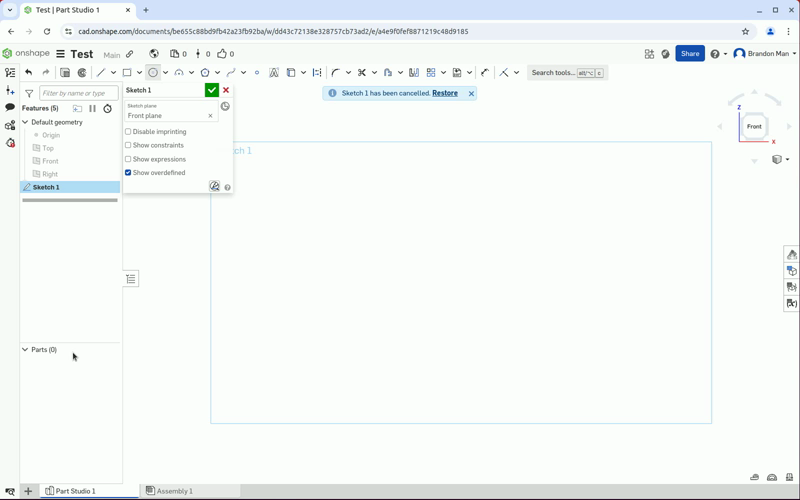
mouse_move(460, 282)
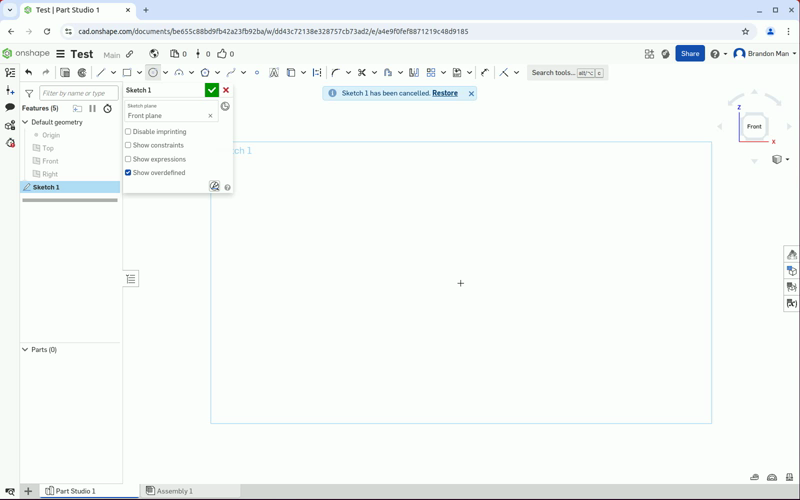
click(460, 282)
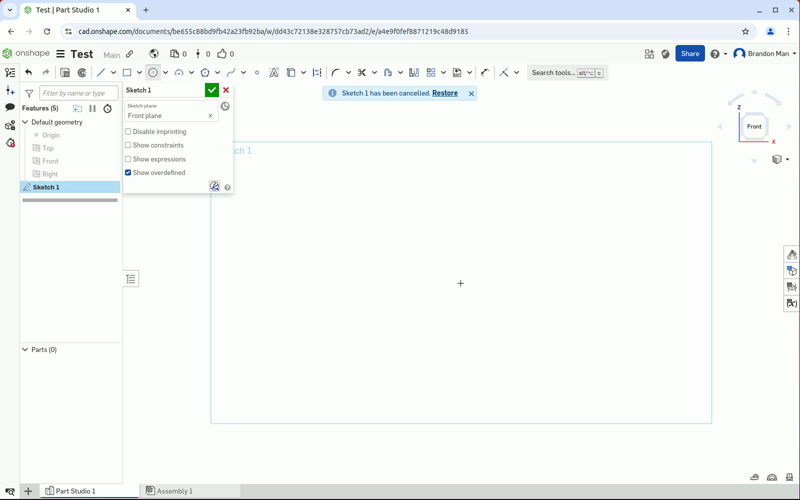
key_up(shift)
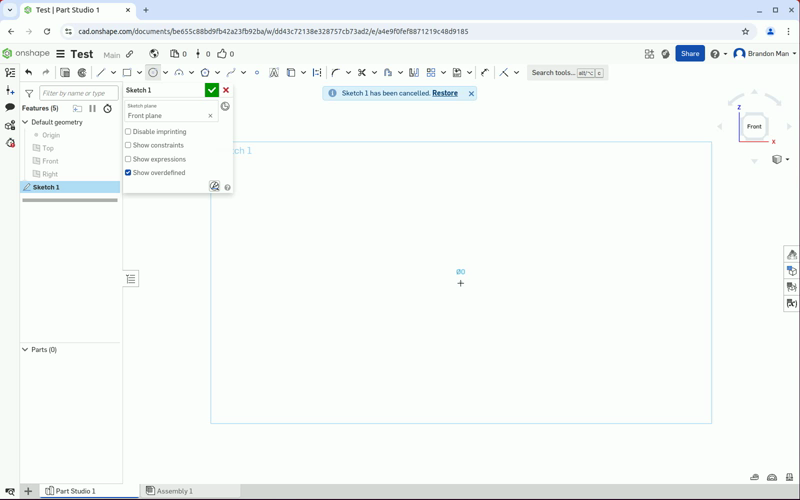
mouse_move(498, 282)
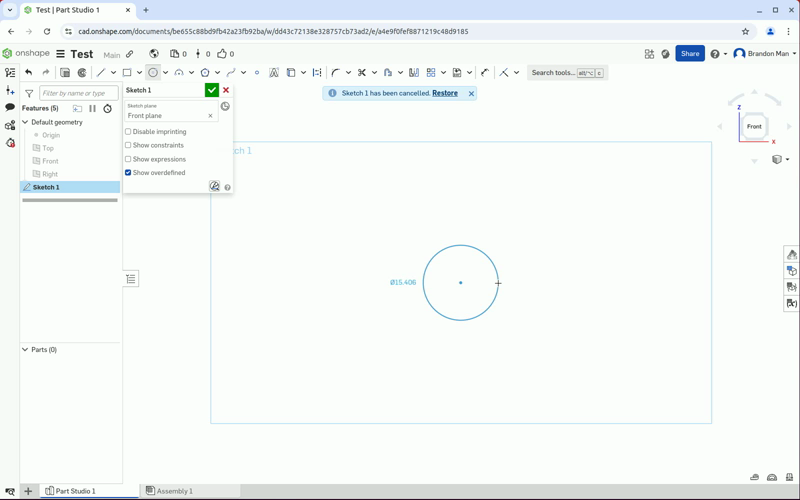
click(498, 282)
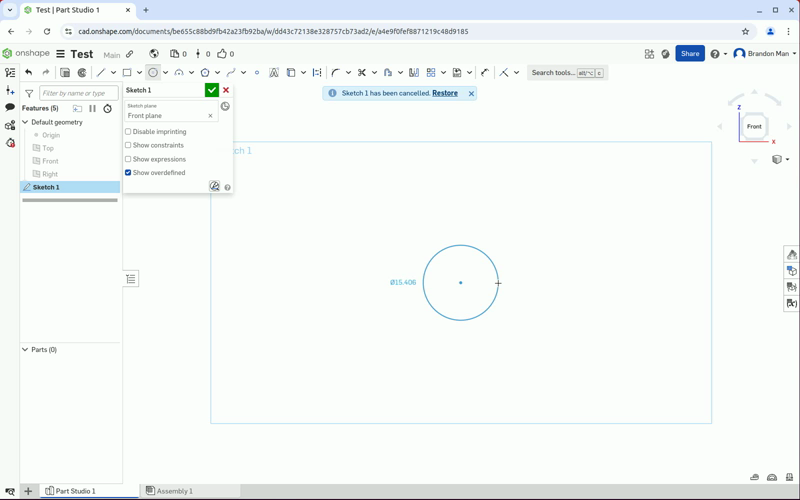
key(esc)
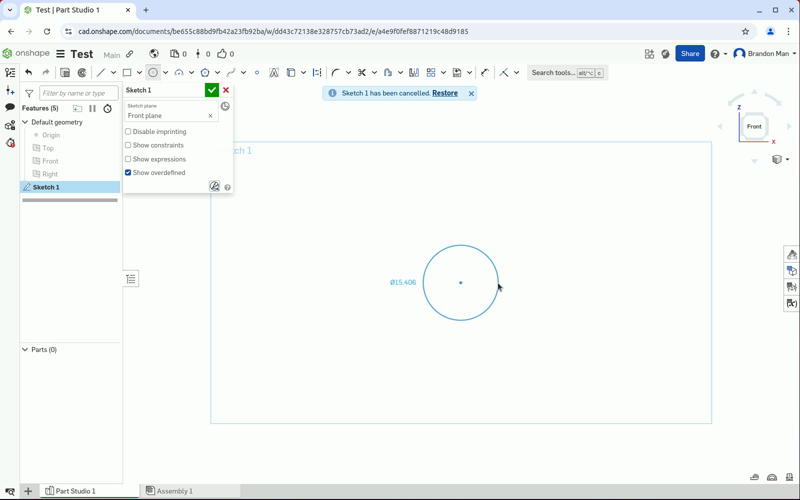
mouse_move(457, 292)
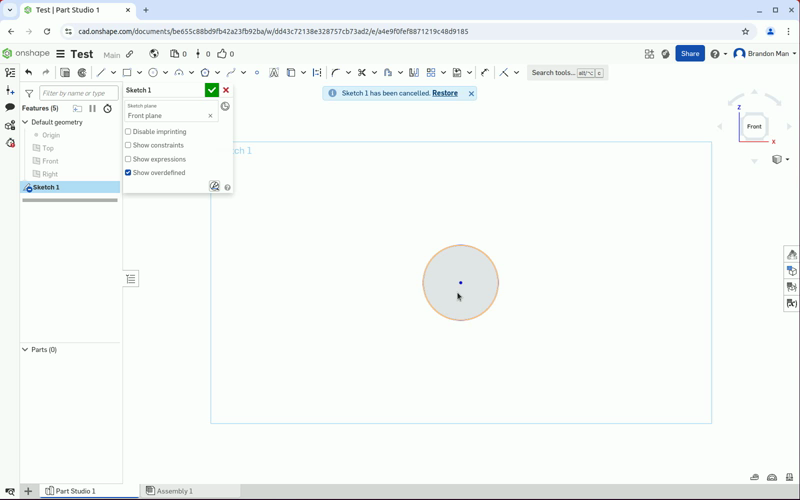
click(457, 292)
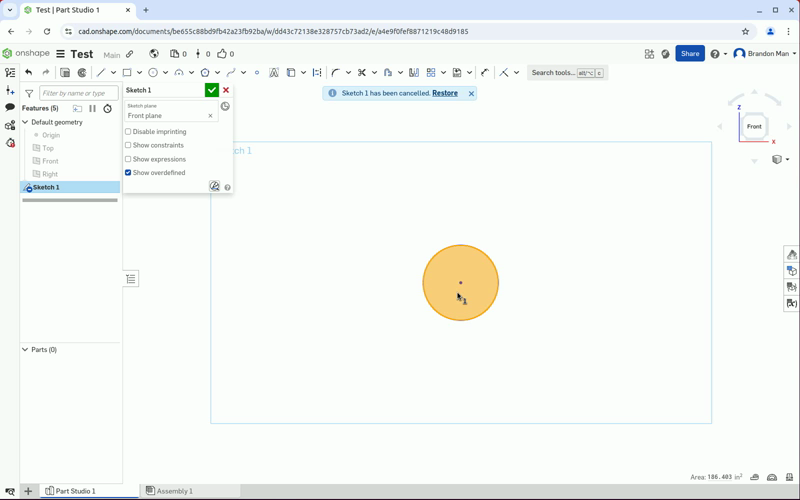
mouse_move(73, 352)
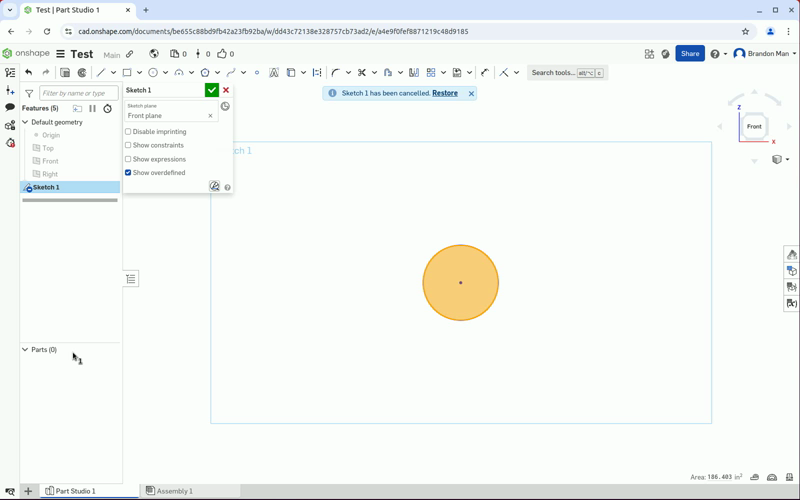
key(shift+y)
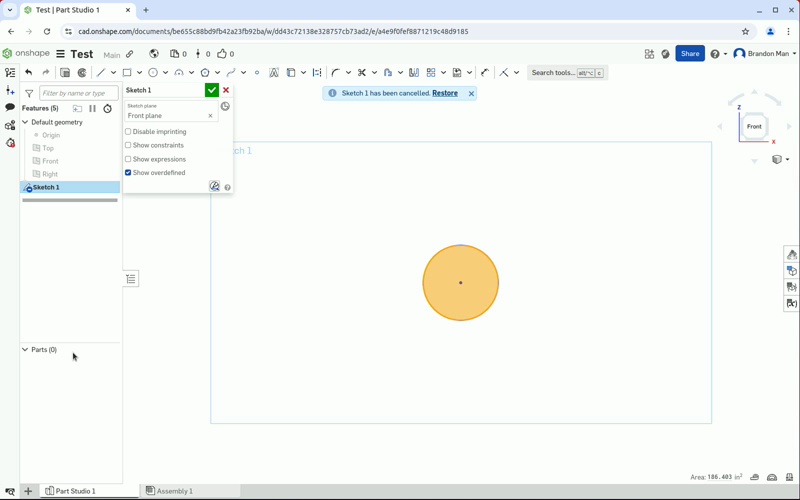
key(shift+e)
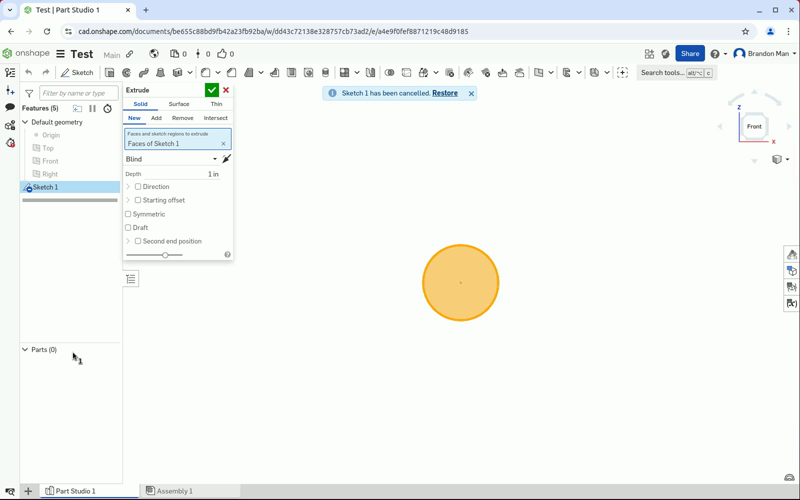
mouse_move(143, 106)
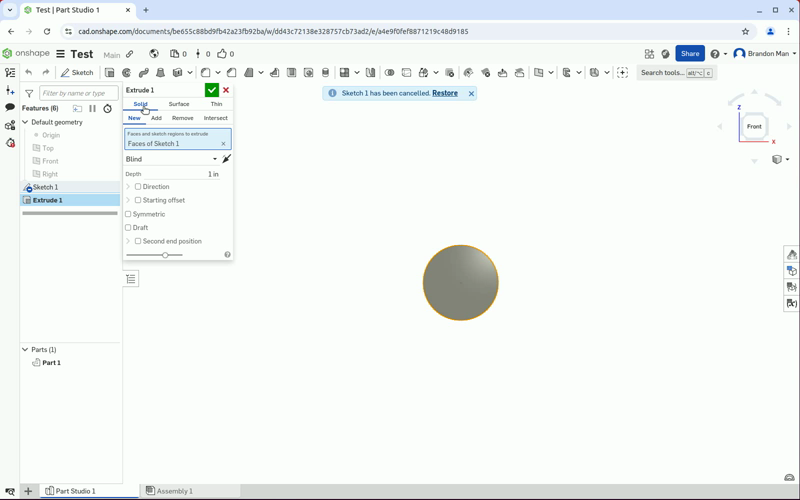
click(143, 106)
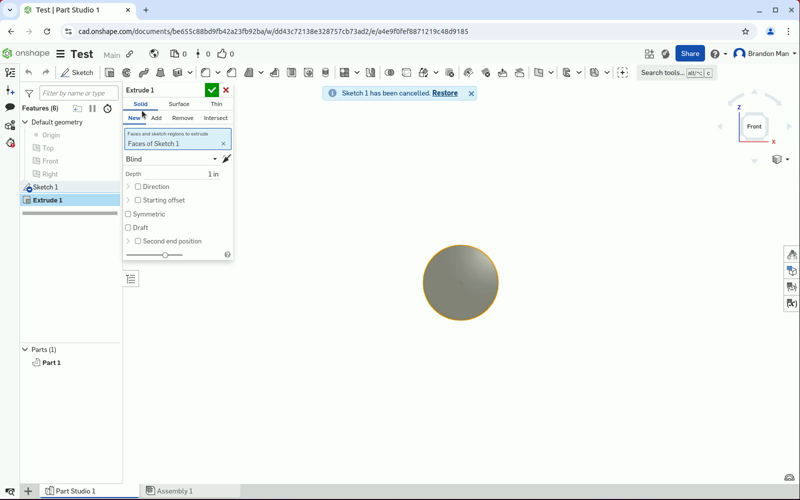
mouse_move(137, 120)
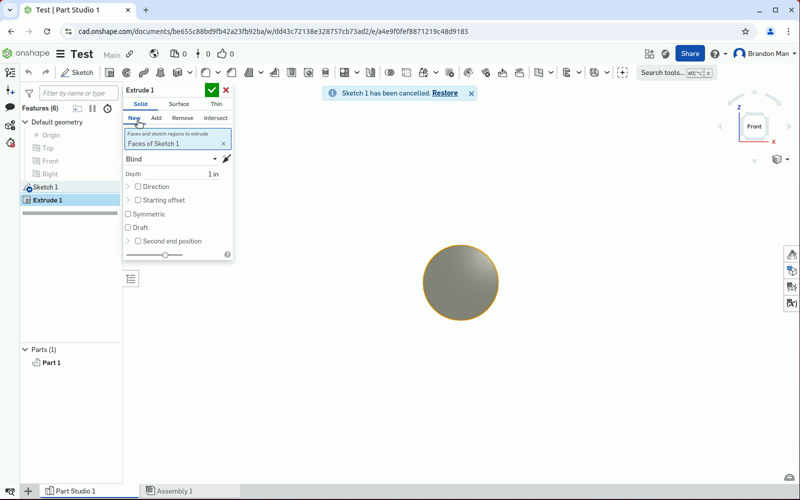
click(137, 120)
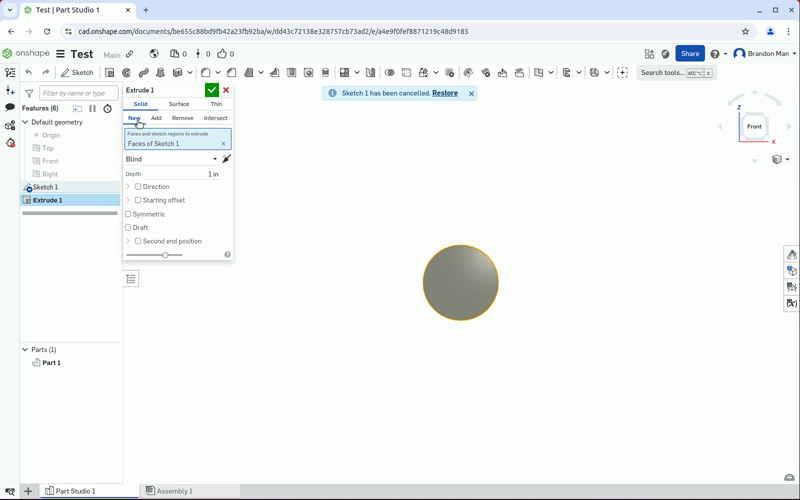
key(tab, 4)
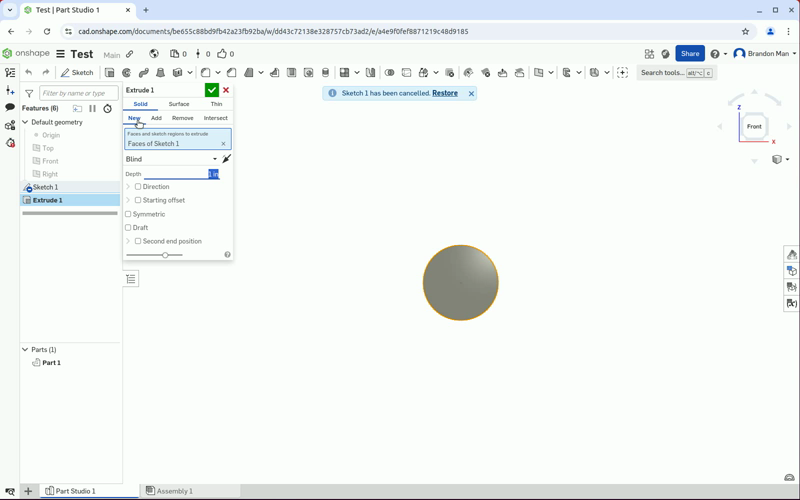
text(23.108)
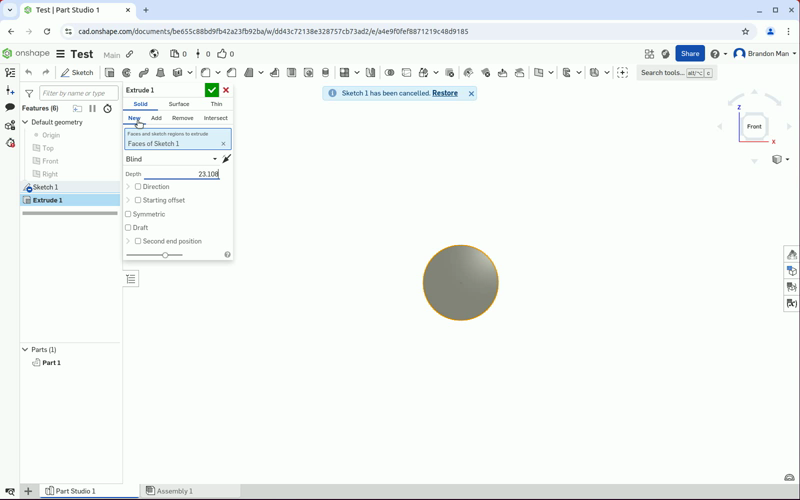
key(enter)
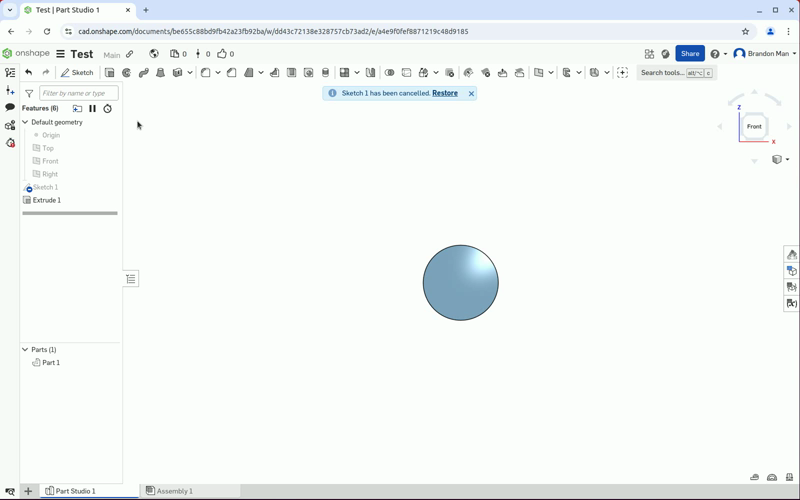
key(shift+h)
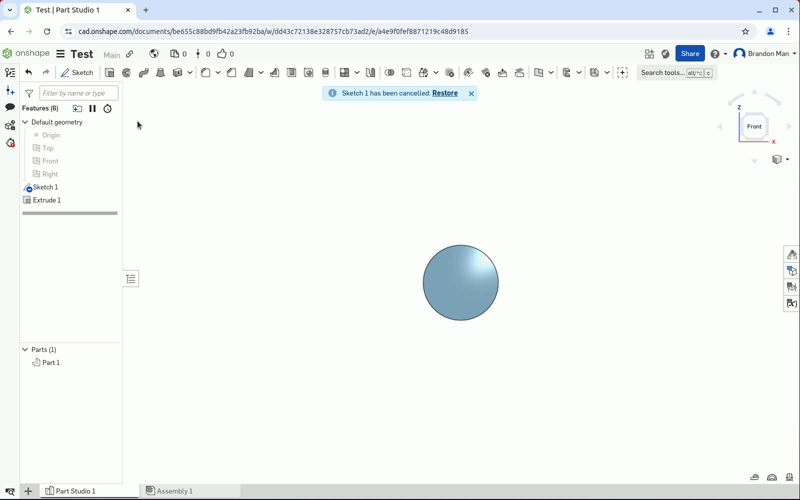
key(shift+h)
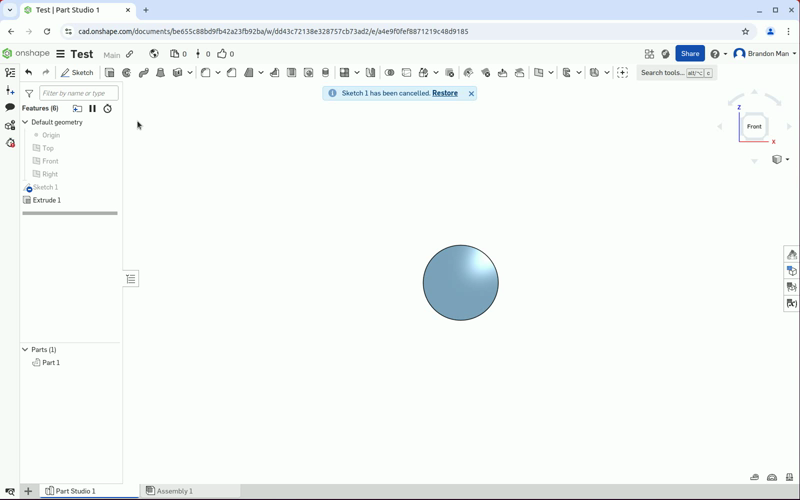
mouse_move(73, 189)
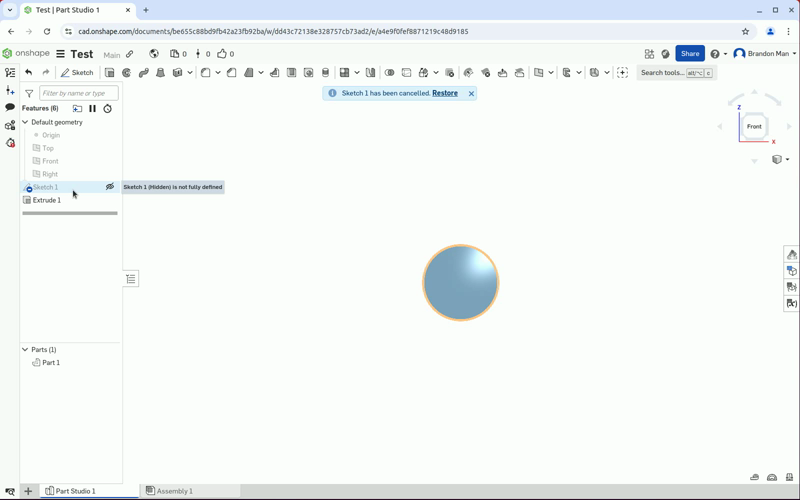
click(73, 189)
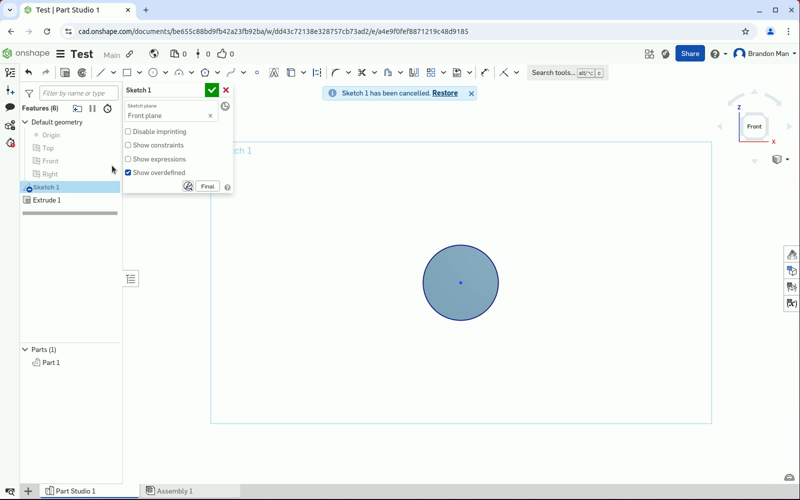
mouse_move(229, 92)
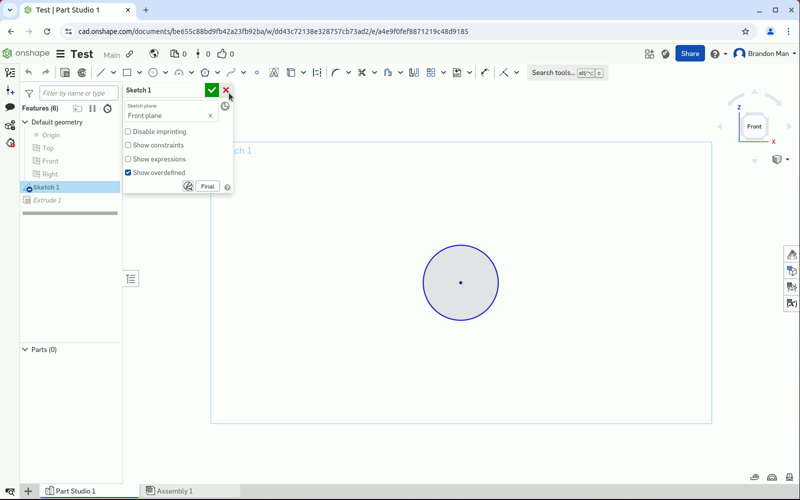
click(229, 92)
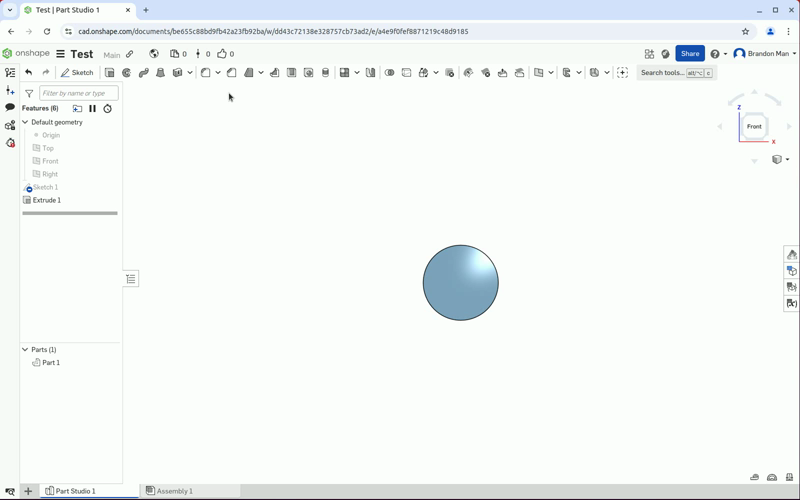
mouse_move(541, 75)
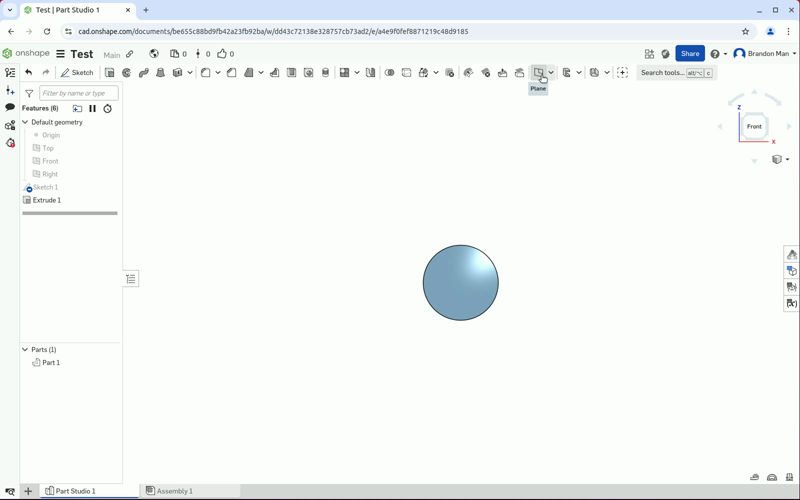
click(541, 75)
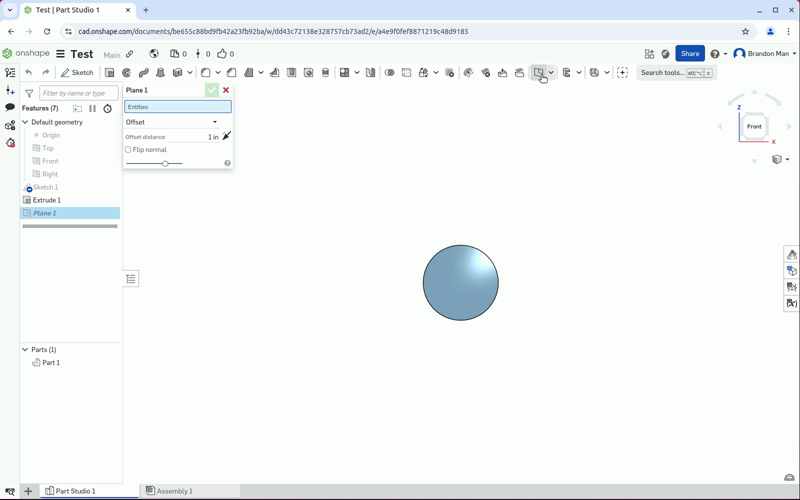
mouse_move(73, 163)
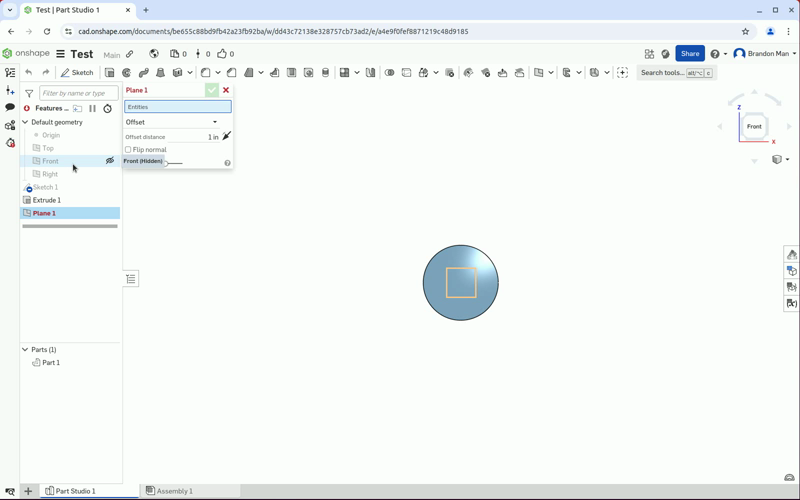
click(73, 163)
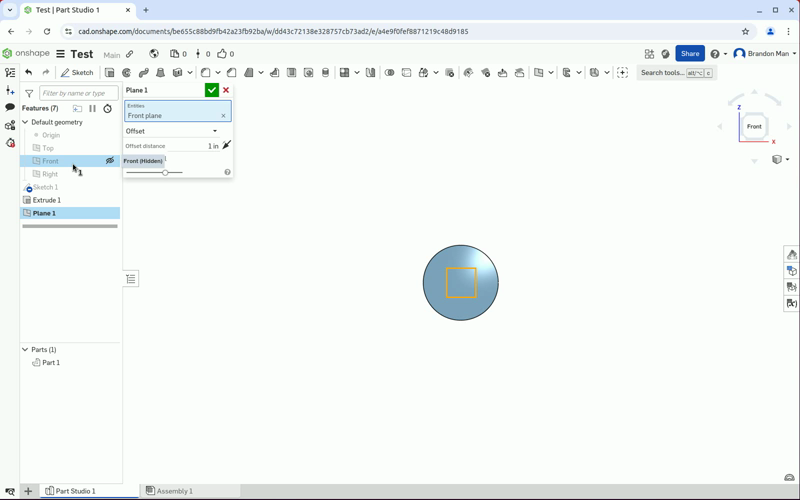
key(tab, 2)
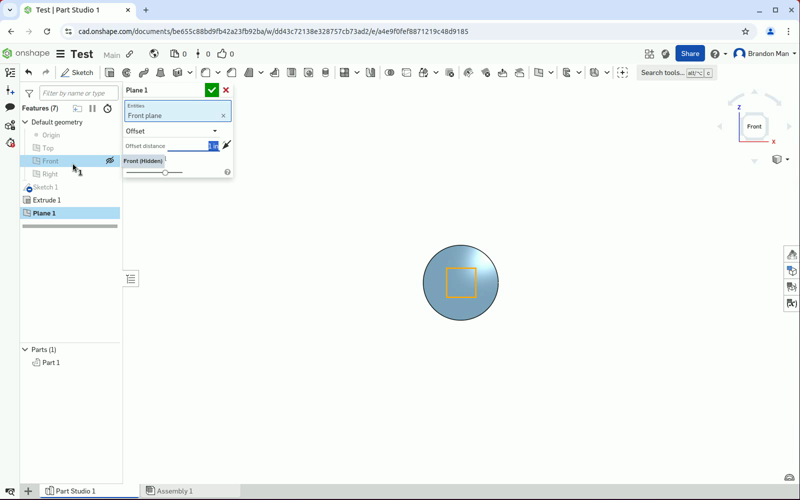
text(23.108)
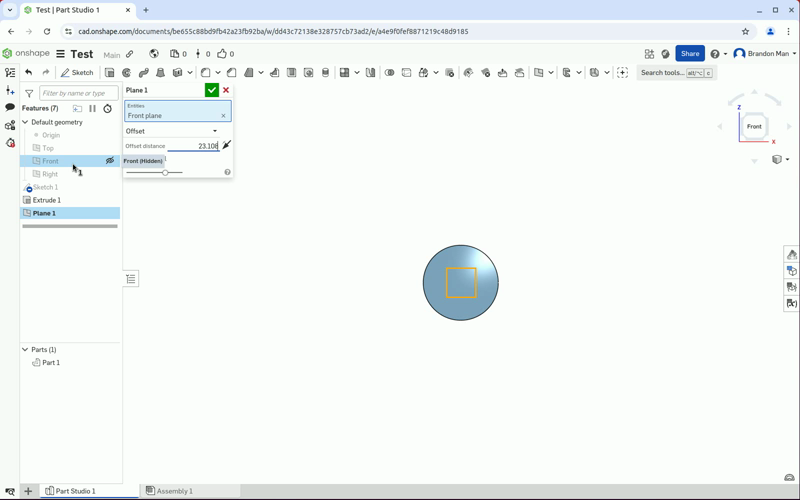
key(enter, 2)
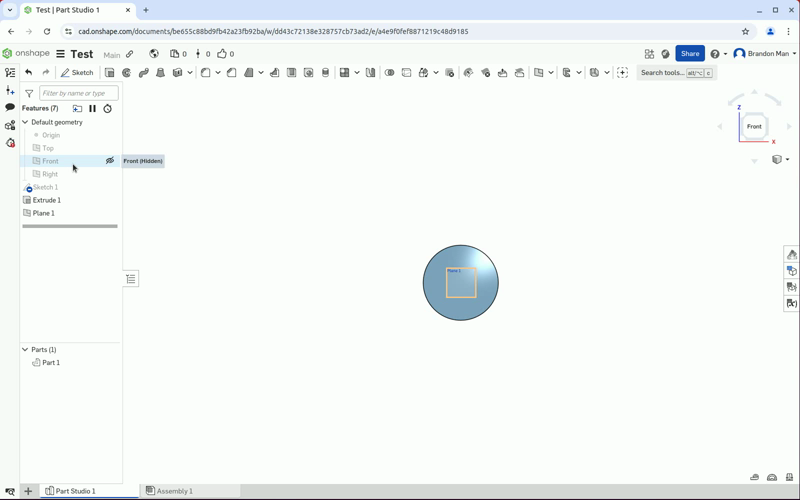
key(shift+s)
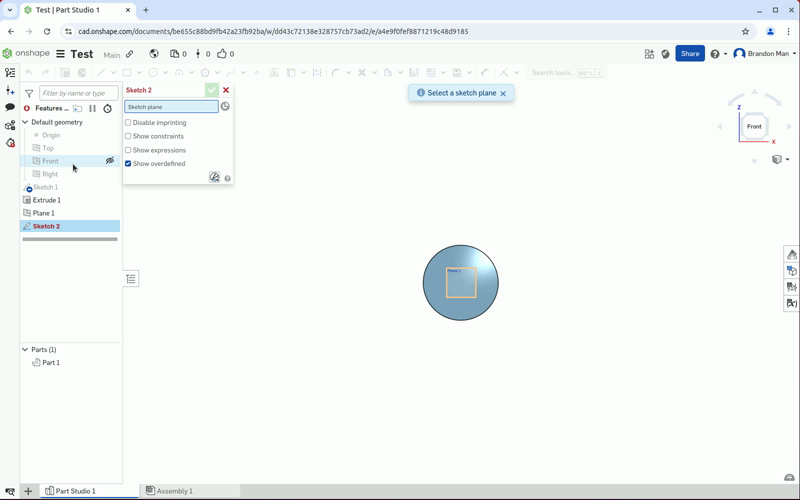
mouse_move(73, 215)
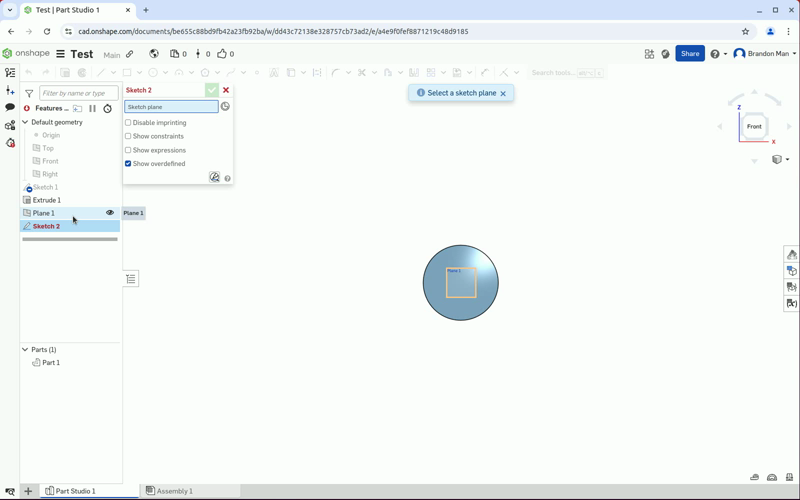
click(73, 215)
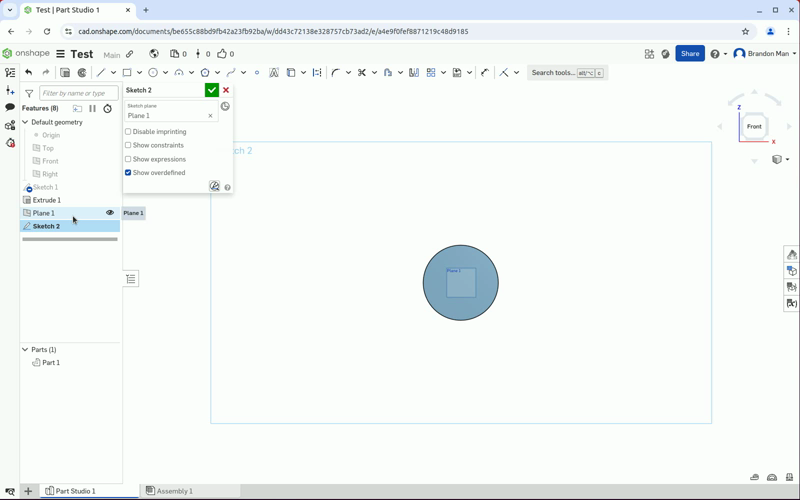
mouse_move(73, 352)
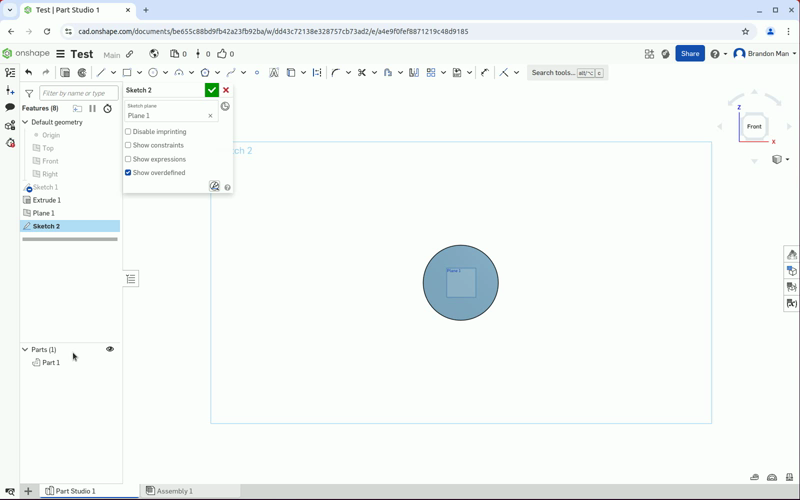
key(y)
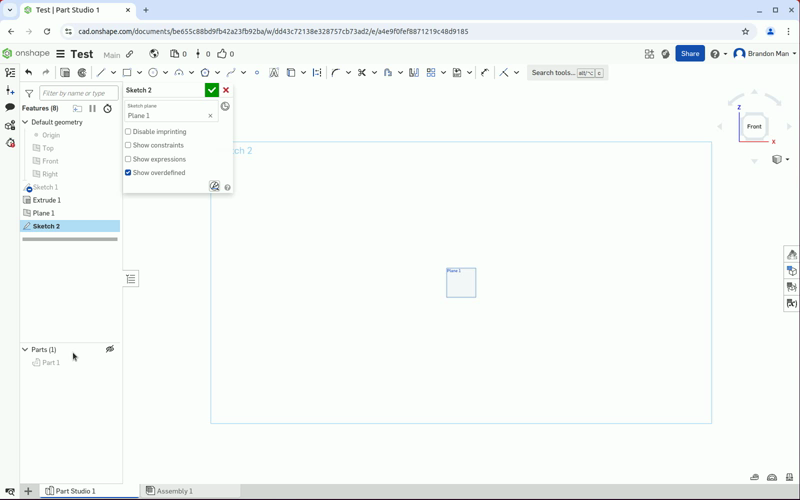
key(c)
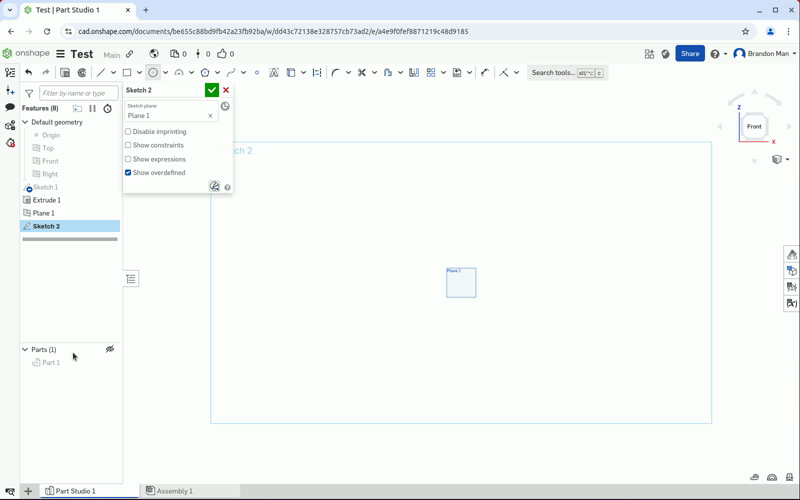
key_down(shift)
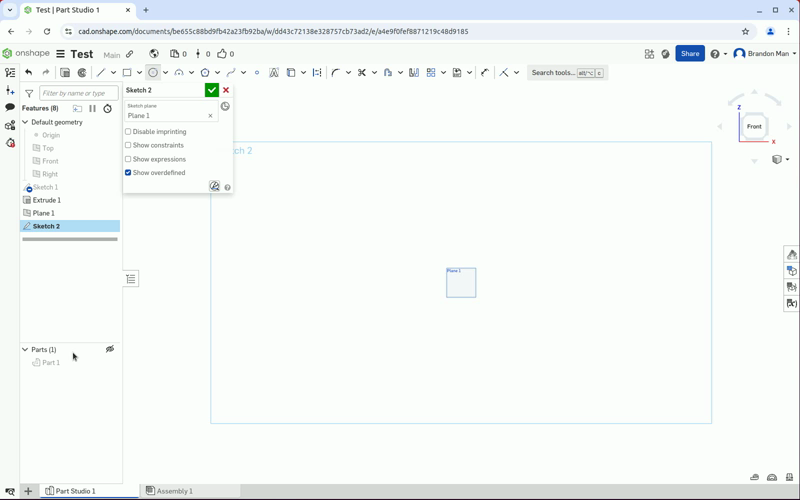
mouse_move(460, 282)
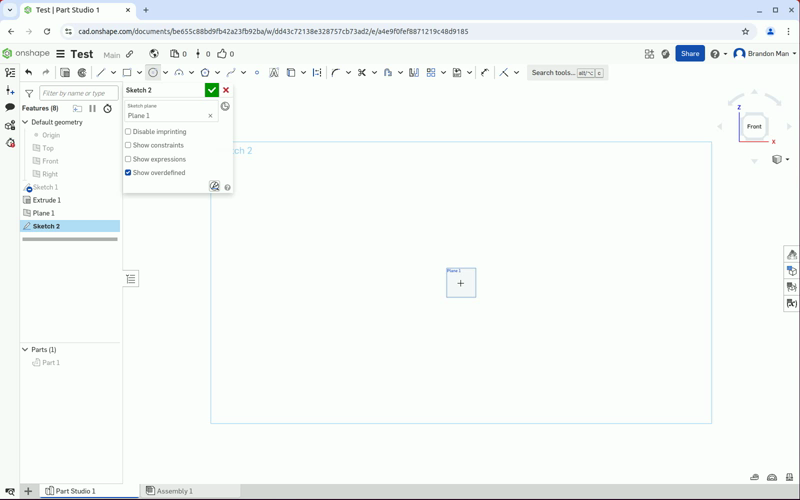
click(460, 282)
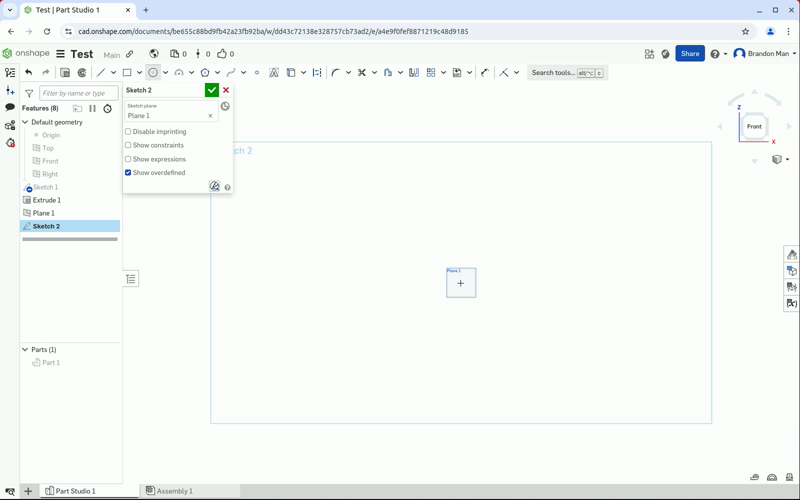
key_up(shift)
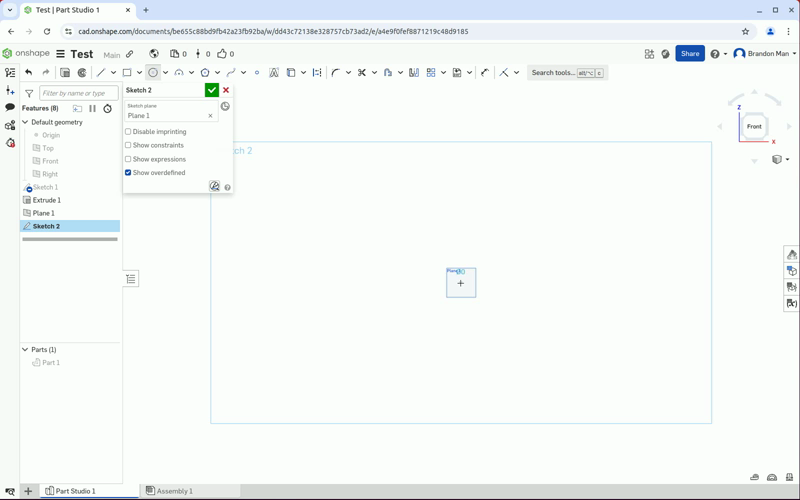
mouse_move(477, 282)
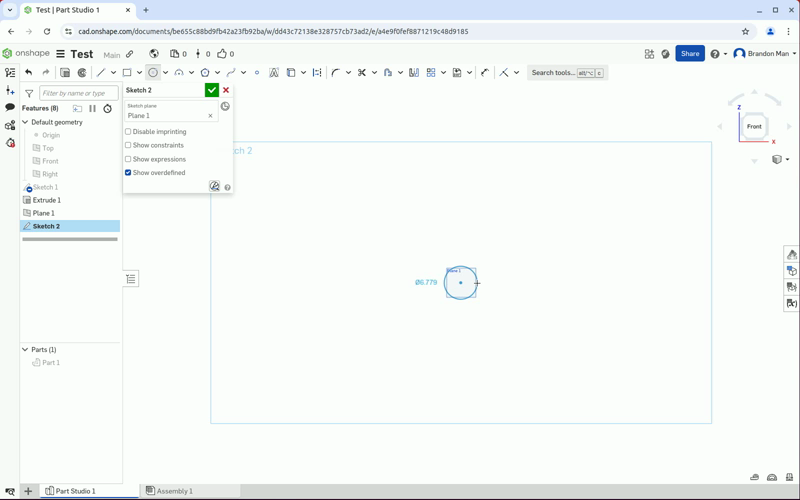
click(477, 282)
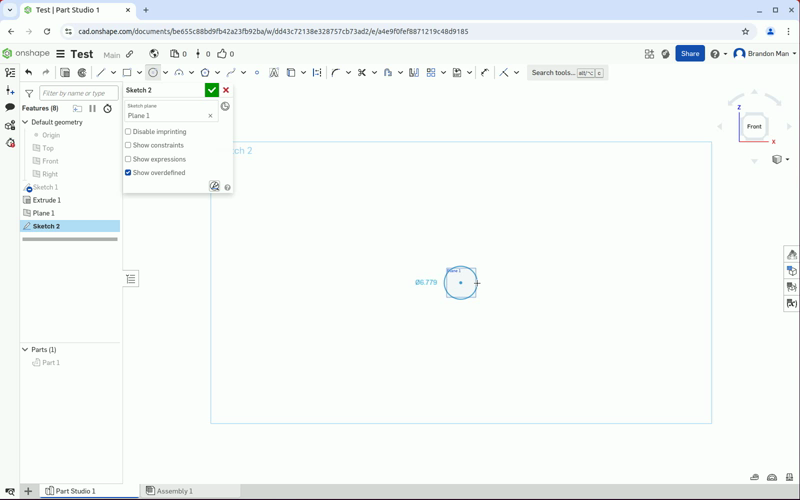
key(esc)
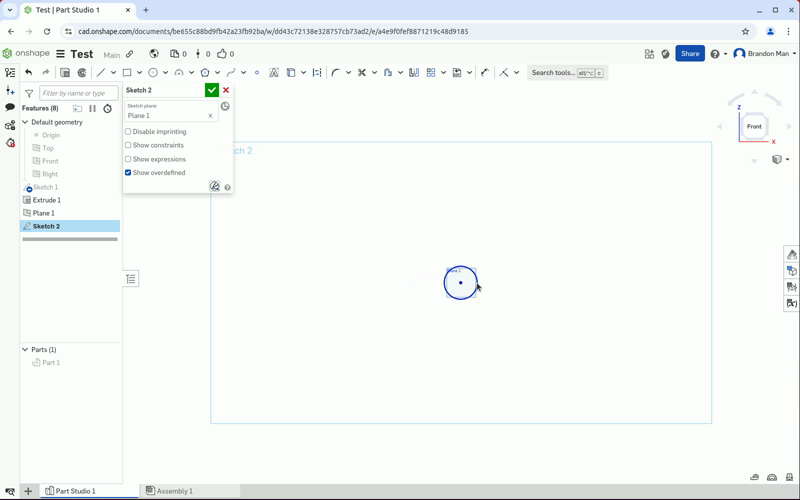
mouse_move(465, 281)
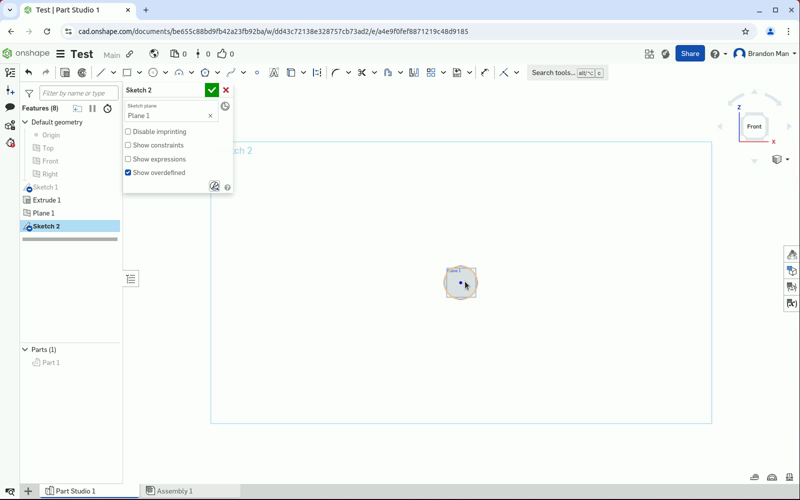
scroll(6)
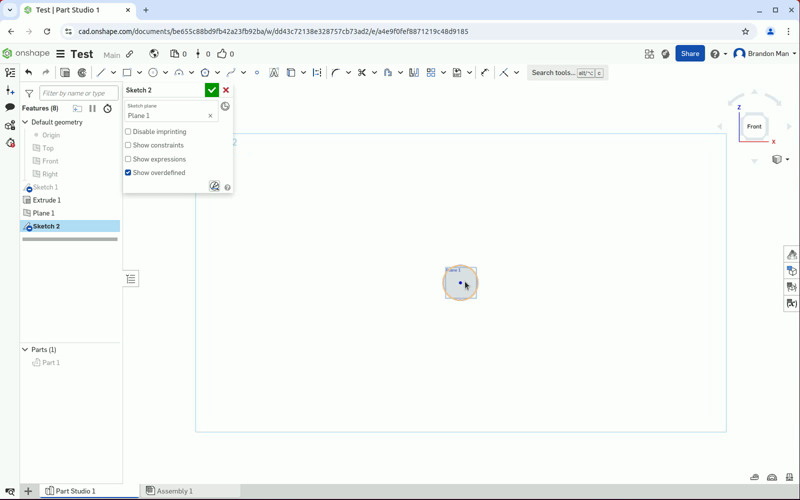
scroll(6)
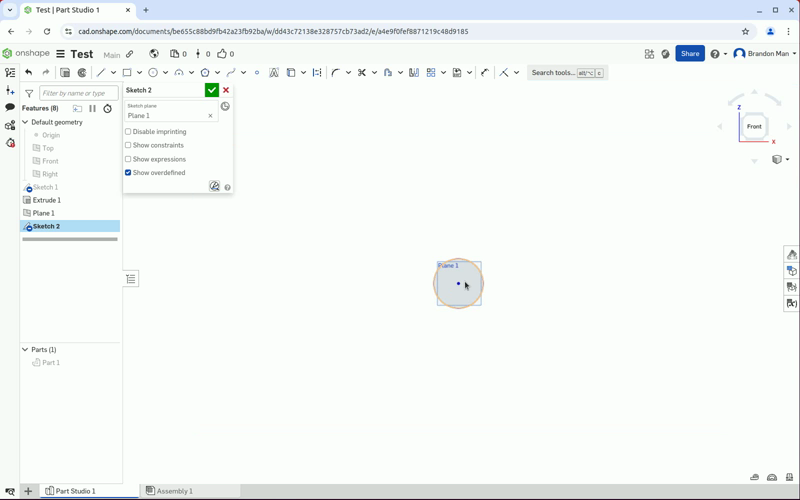
scroll(6)
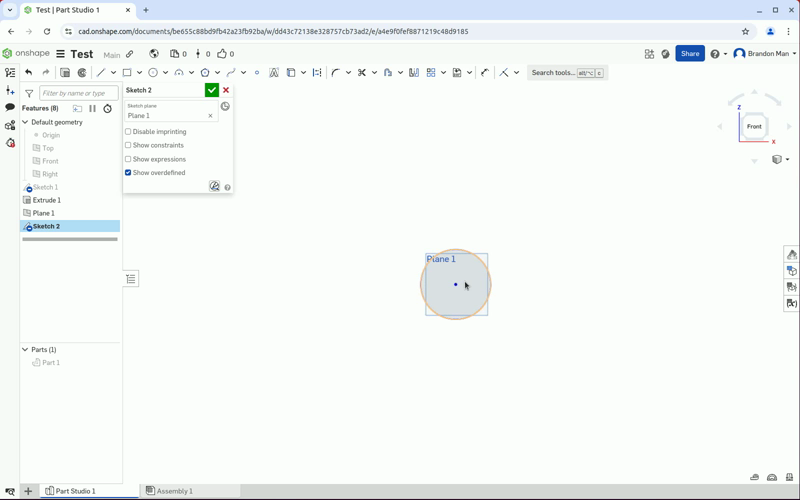
scroll(6)
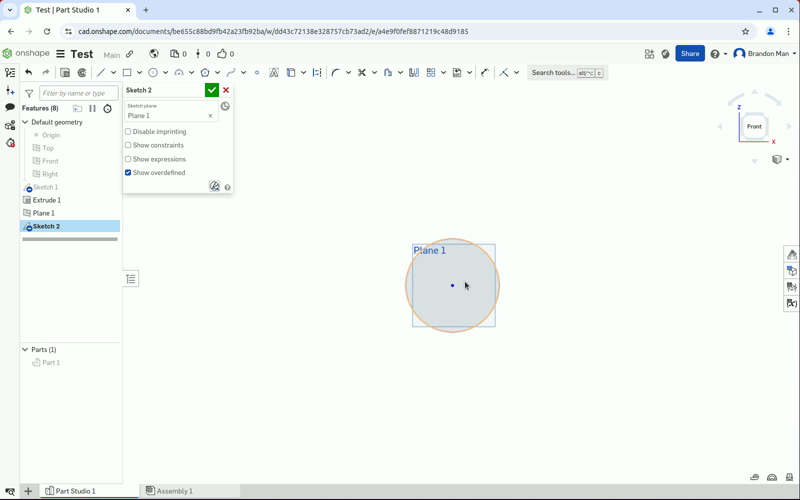
scroll(6)
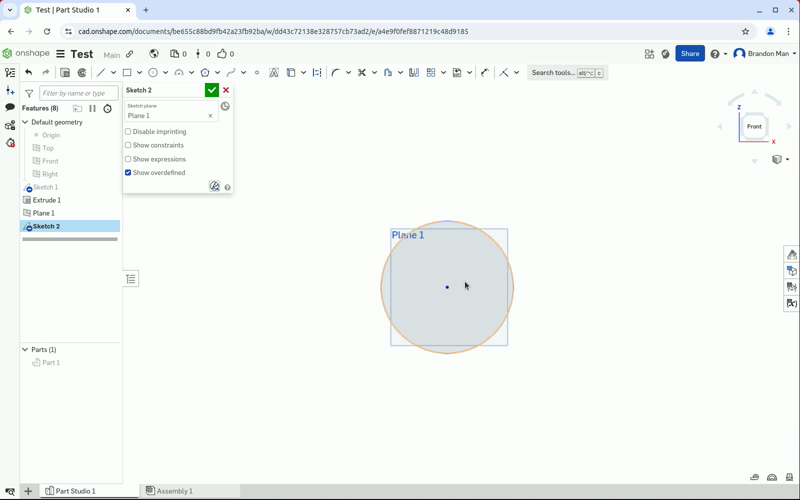
scroll(6)
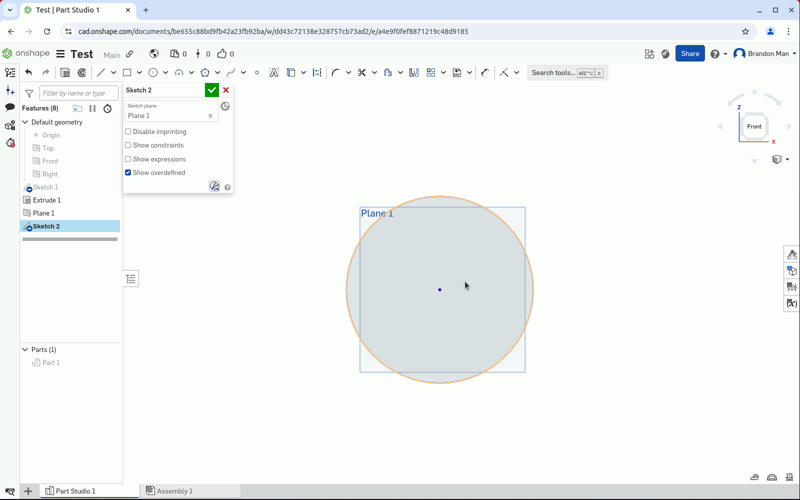
scroll(6)
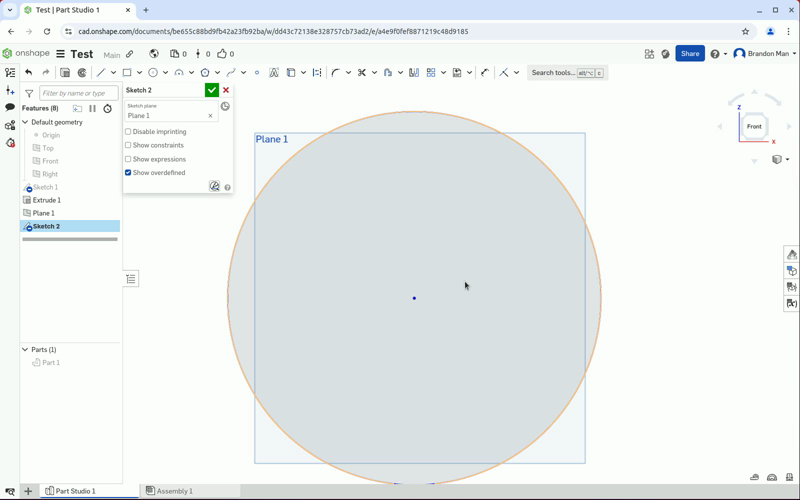
click(465, 281)
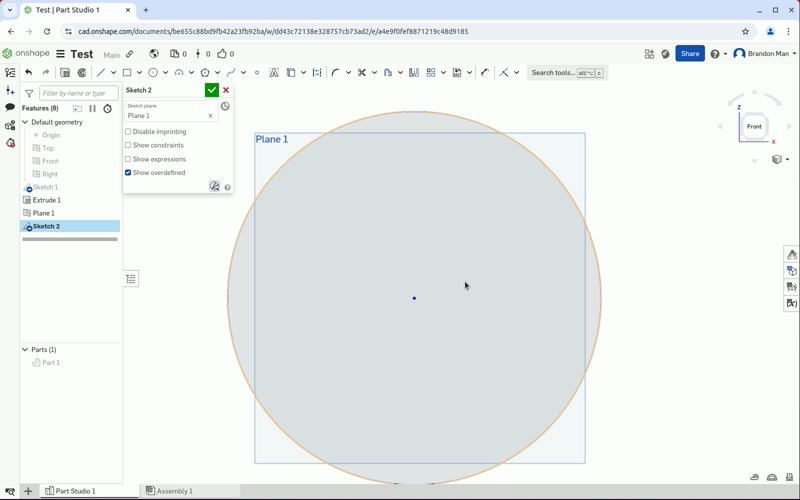
scroll(-6)
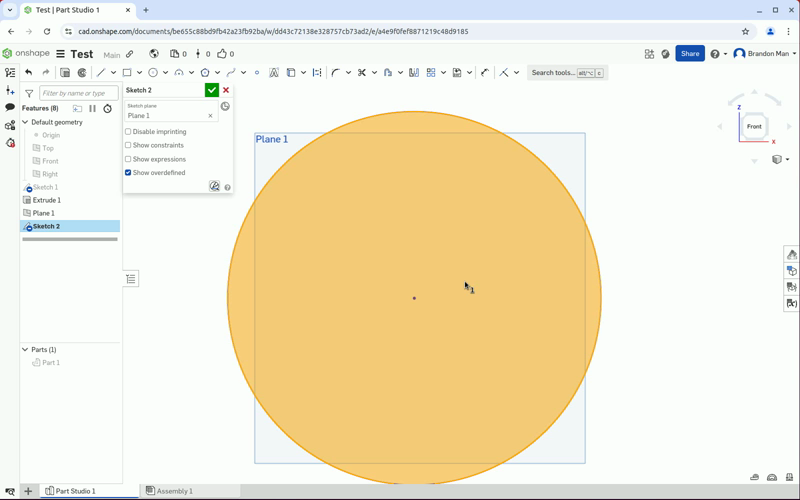
scroll(-6)
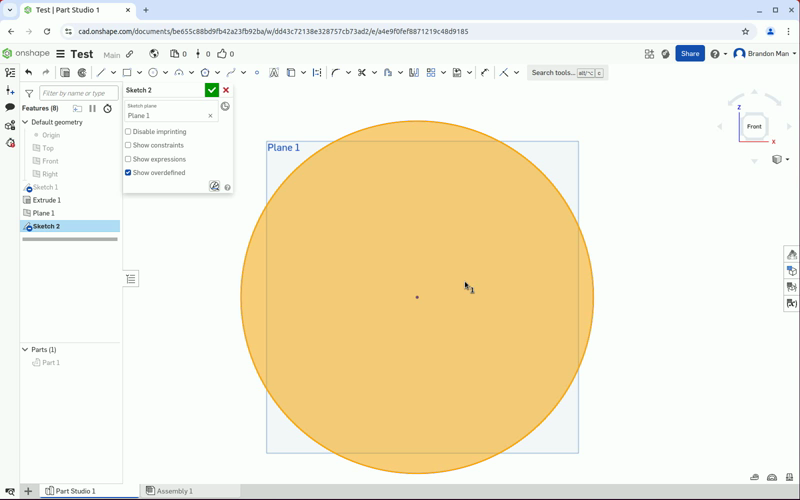
scroll(-6)
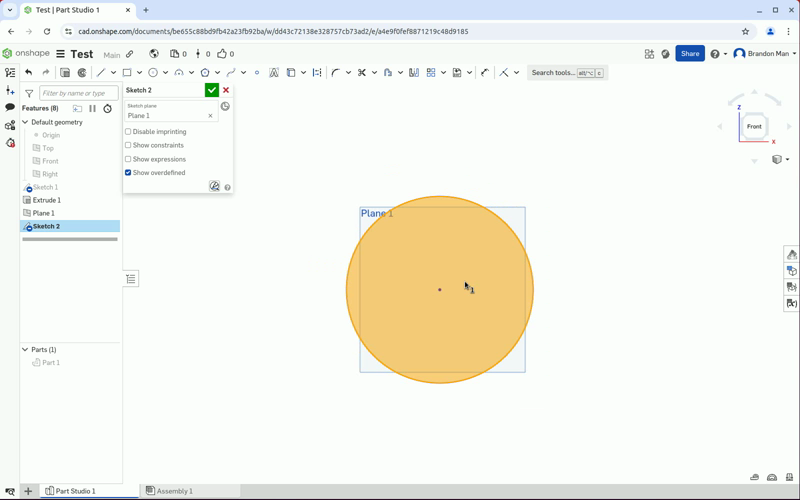
scroll(-6)
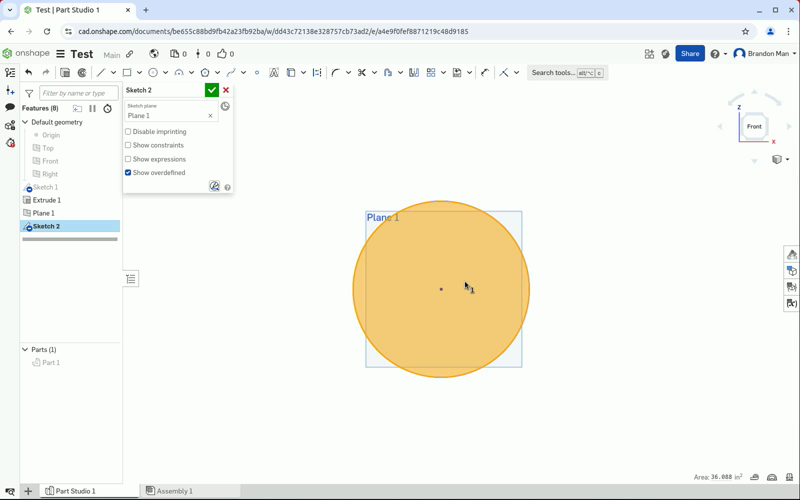
scroll(-6)
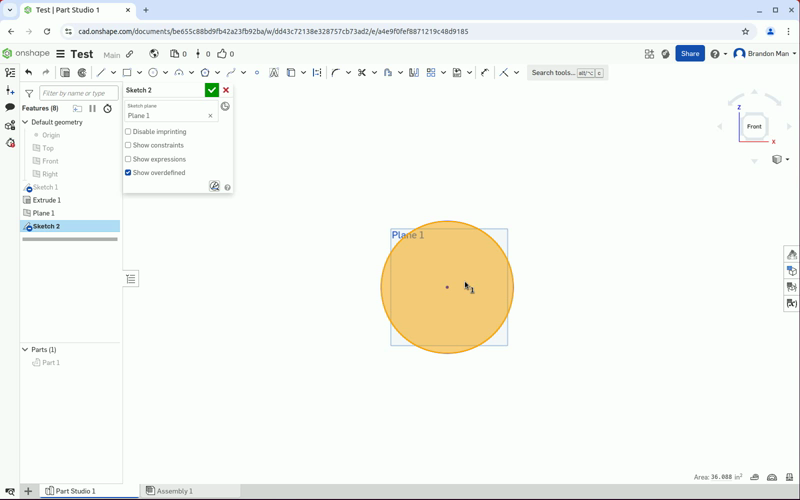
scroll(-6)
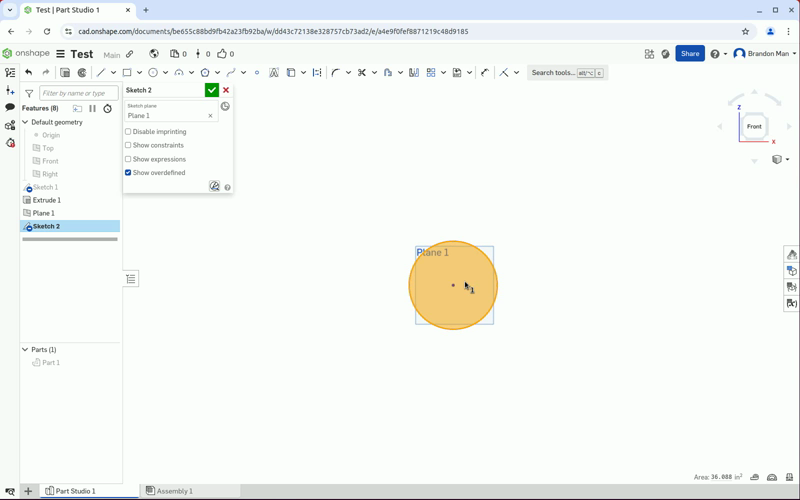
scroll(-6)
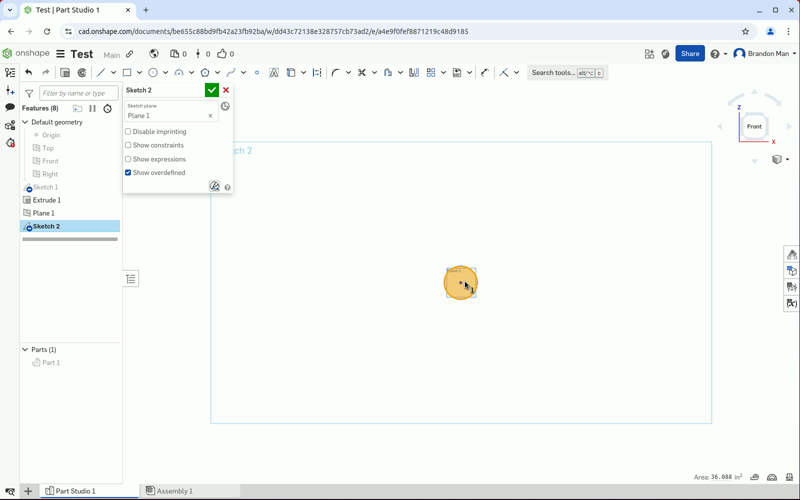
mouse_move(73, 352)
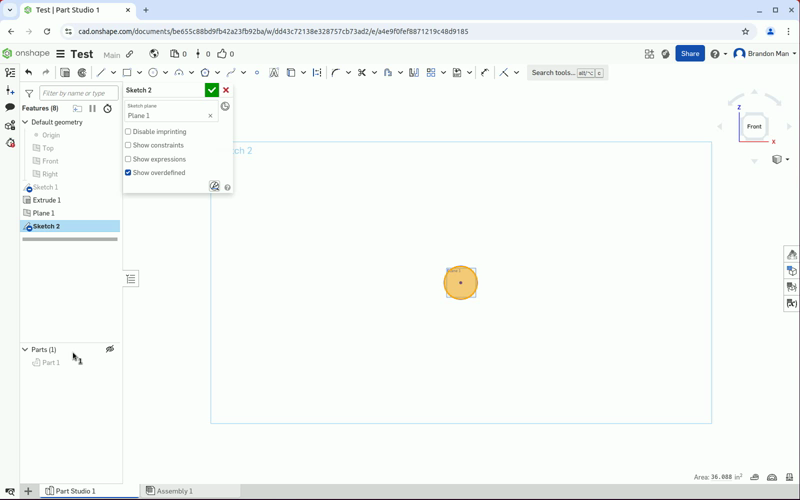
key(shift+y)
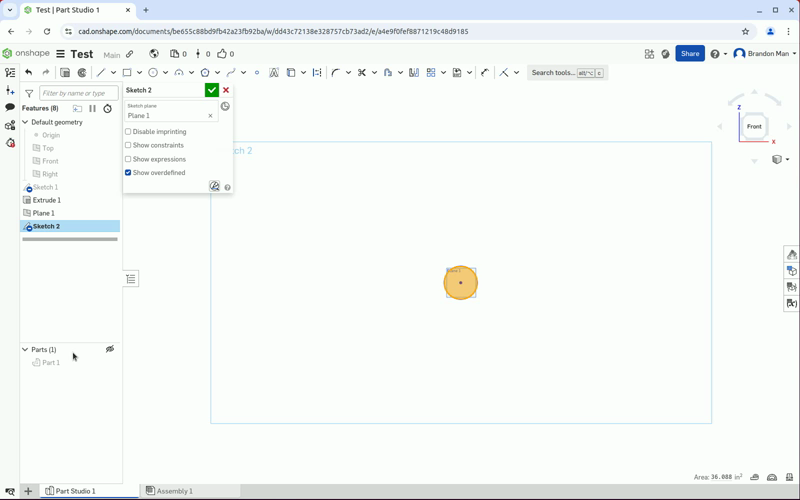
key(shift+e)
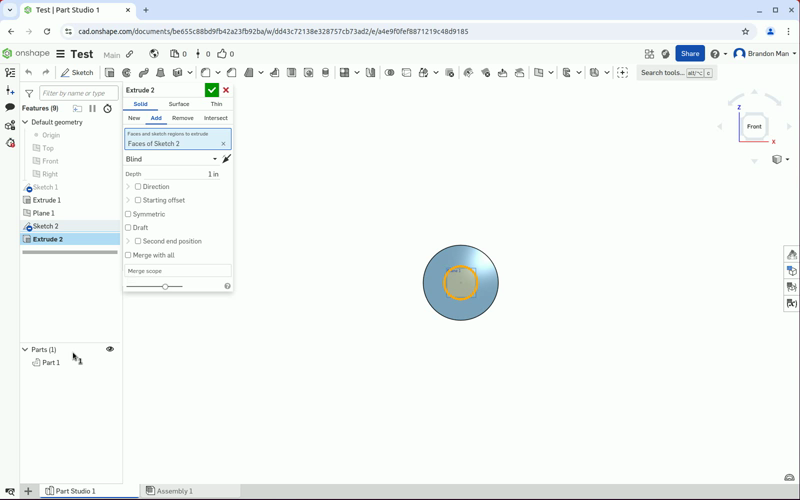
mouse_move(143, 106)
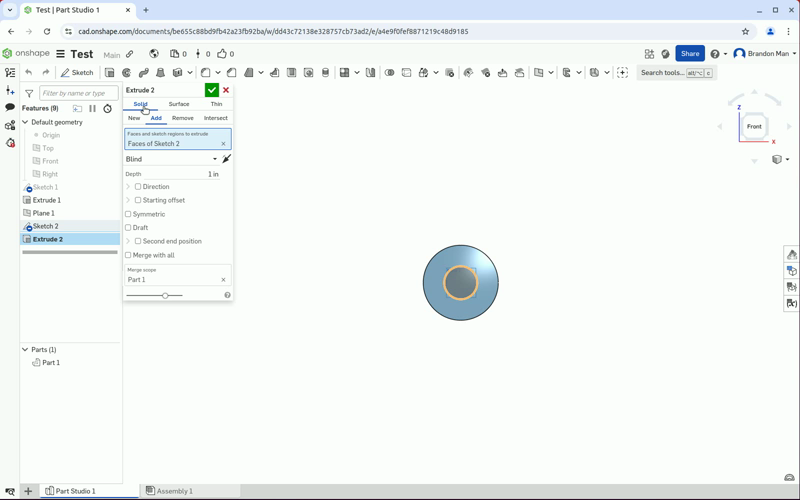
click(143, 106)
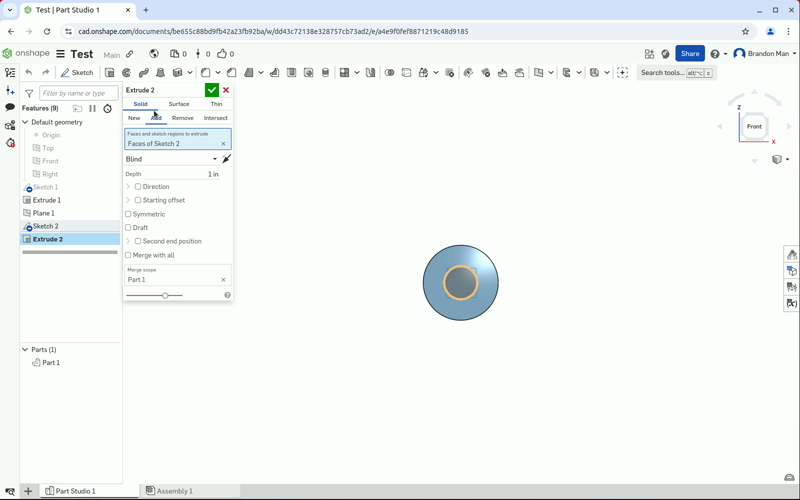
mouse_move(186, 120)
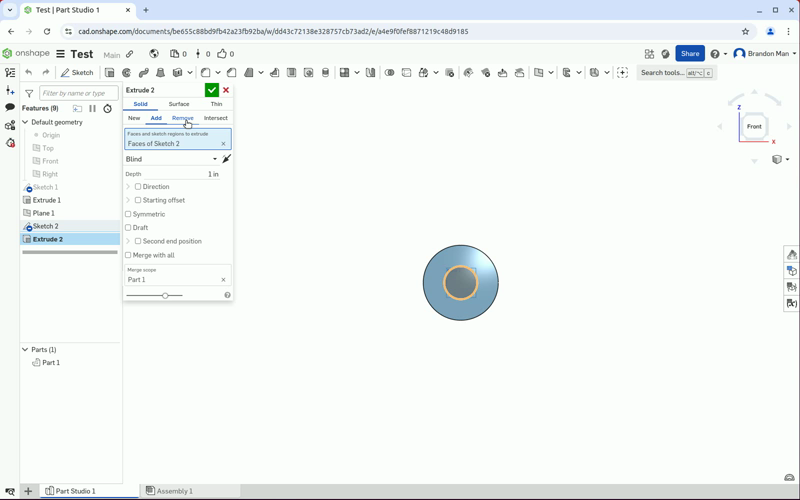
click(186, 120)
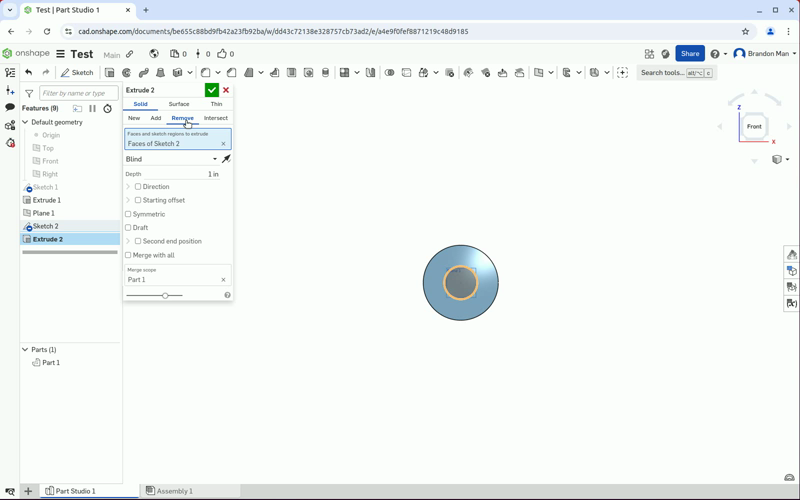
key(tab, 4)
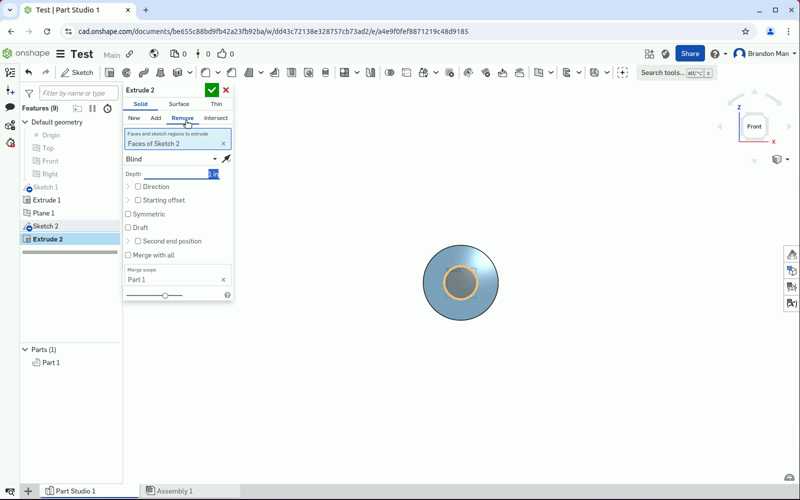
text(3.37)
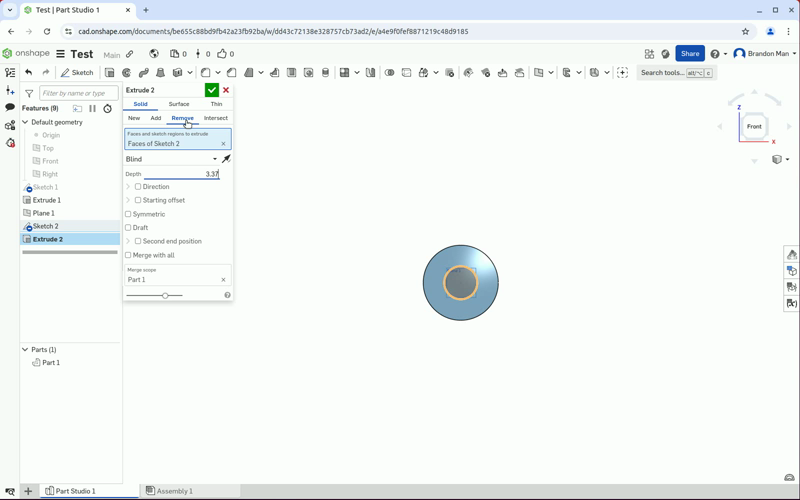
key(tab, 6)
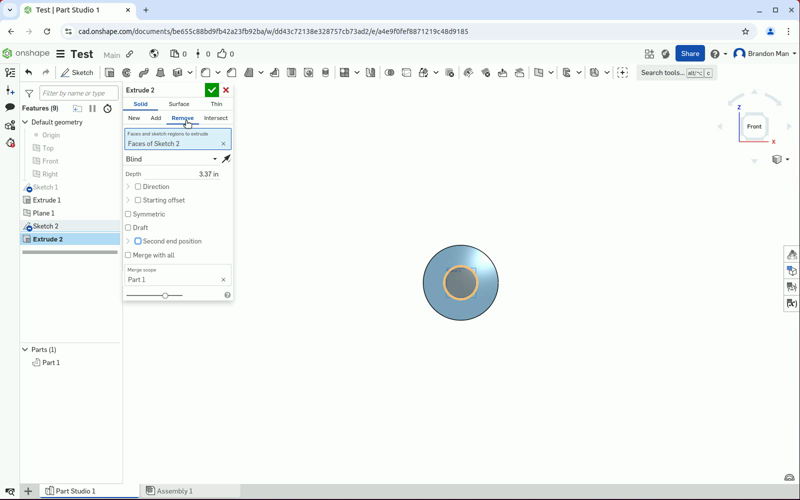
key(space)
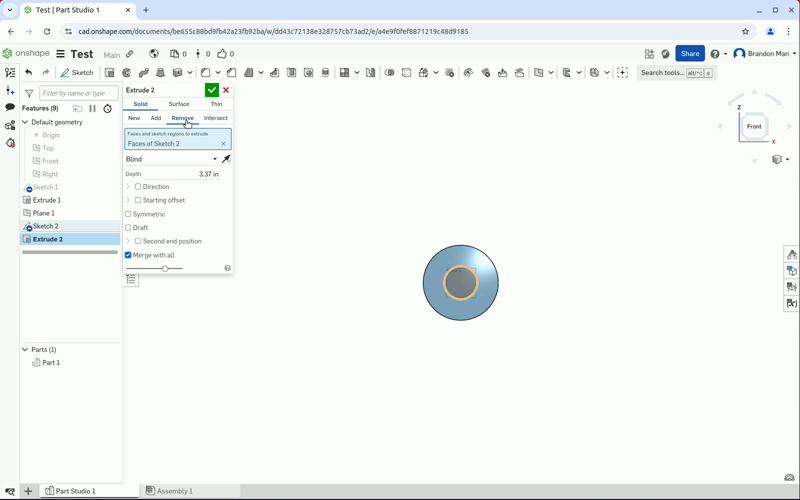
key(enter)
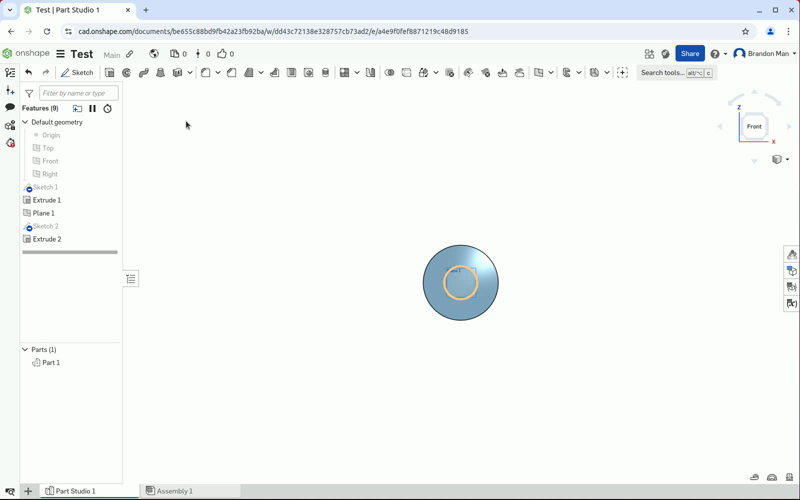
key(shift+h)
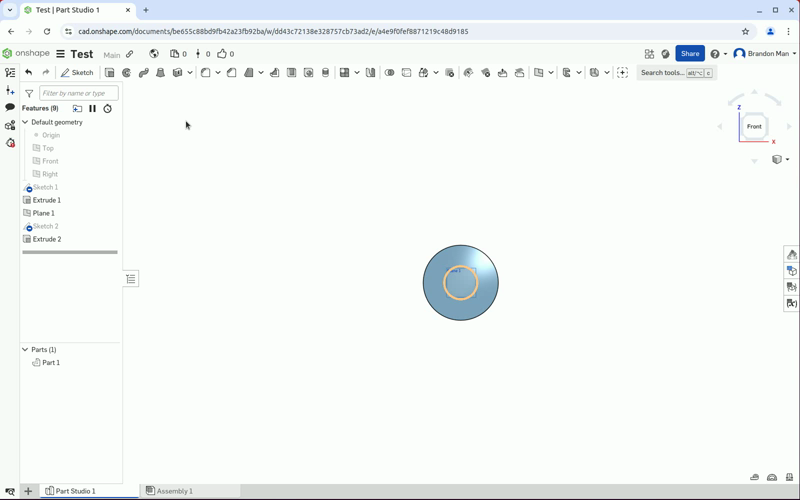
key(shift+h)
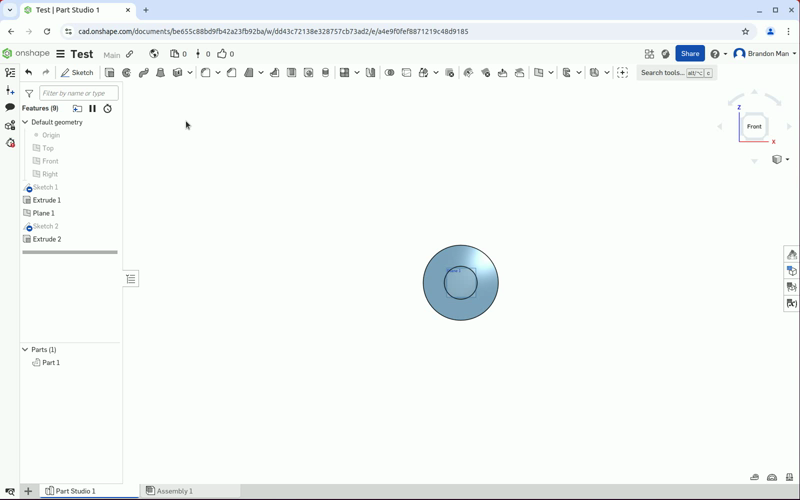
mouse_move(73, 189)
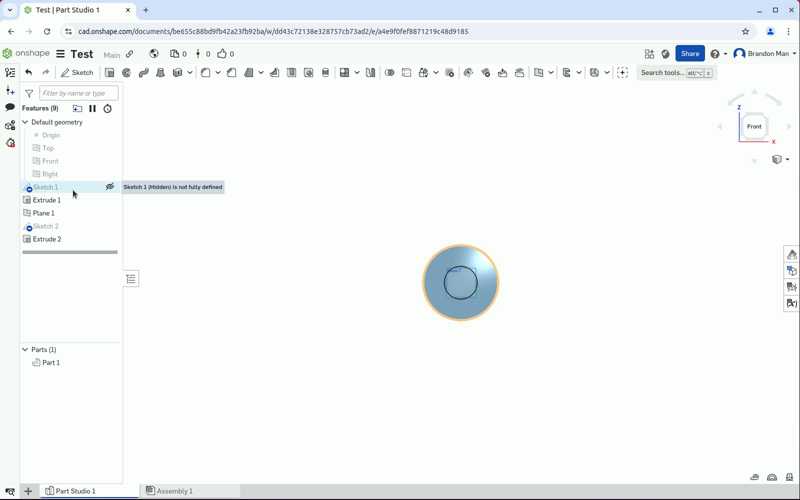
click(73, 189)
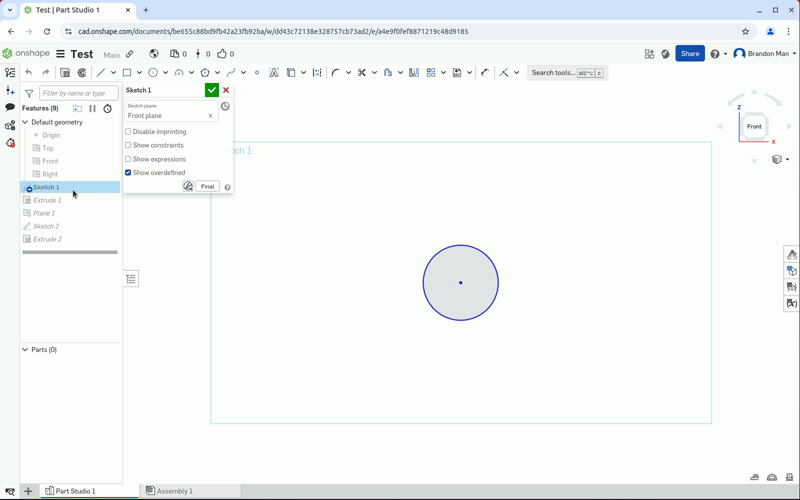
mouse_move(229, 92)
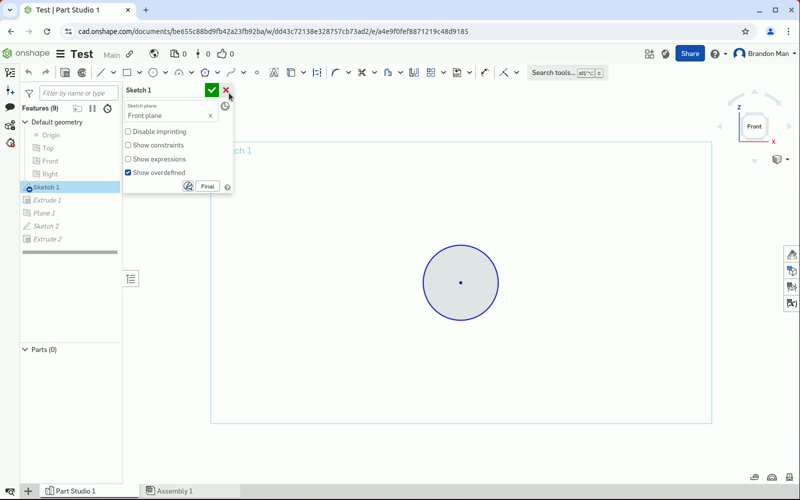
click(229, 92)
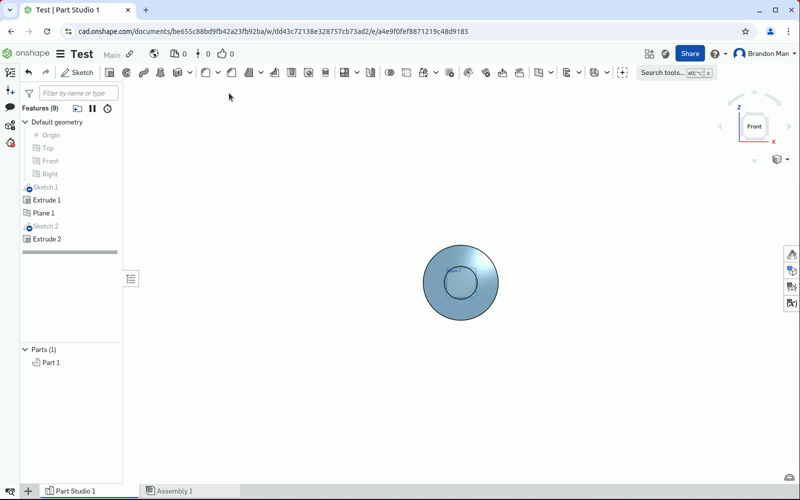
mouse_move(73, 352)
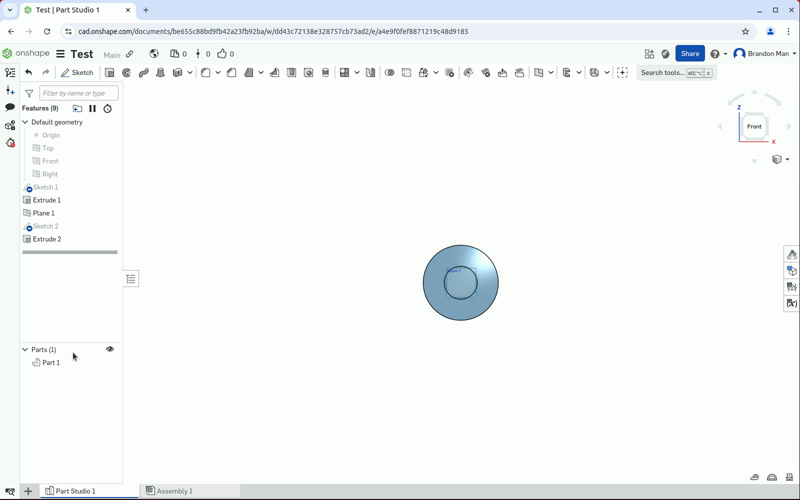
key(y)
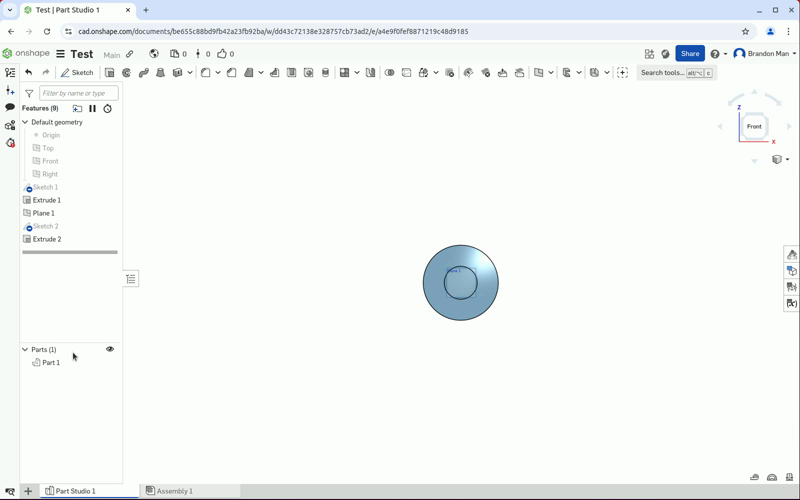
key(shift+p)
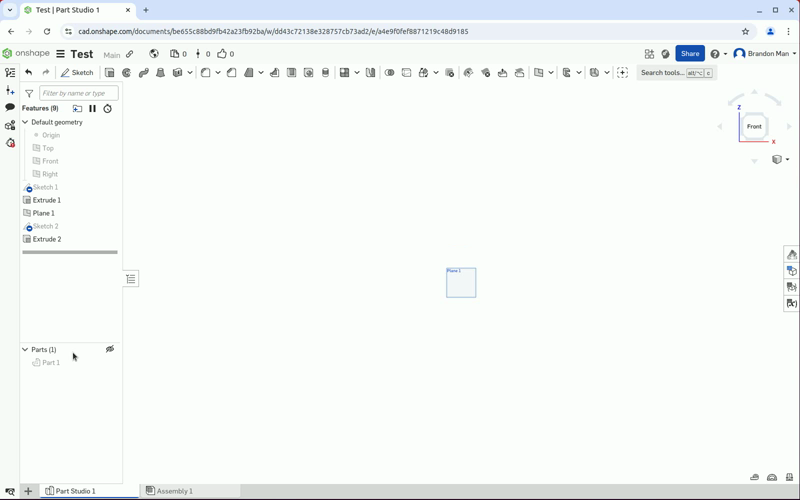
key(space)
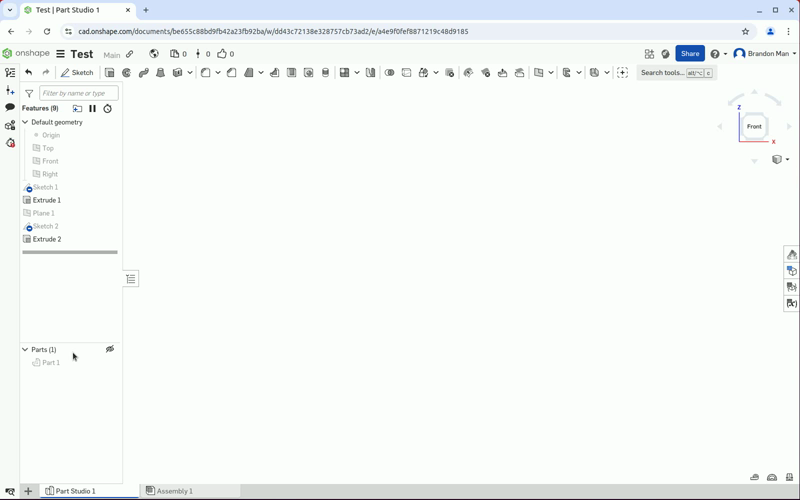
key_down(shift)
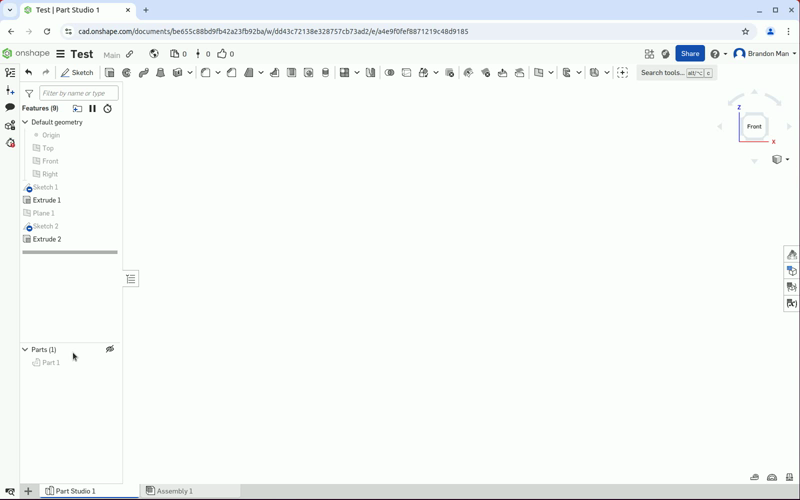
key(down)
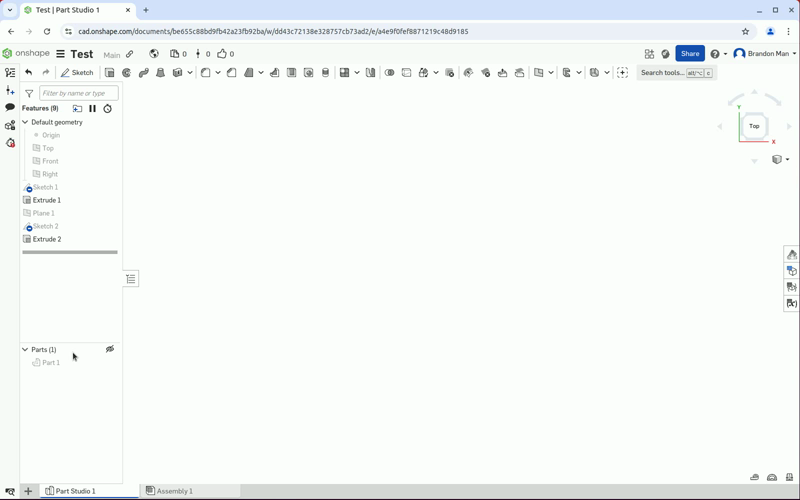
key_up(shift)
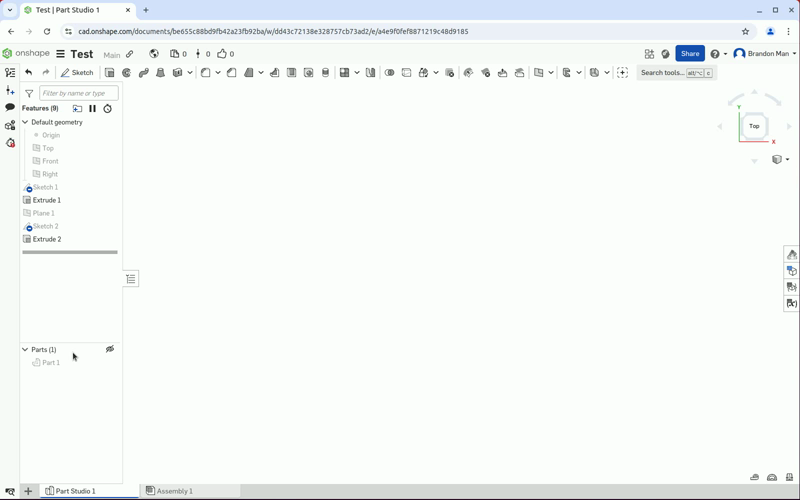
mouse_move(73, 352)
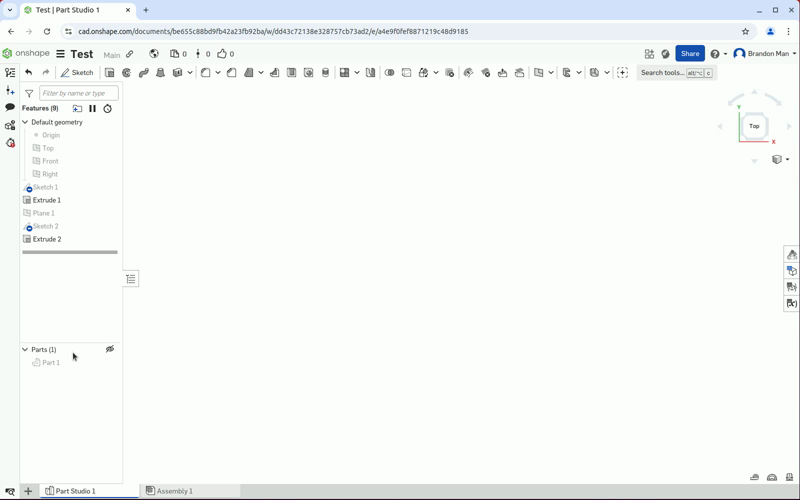
key(shift+y)
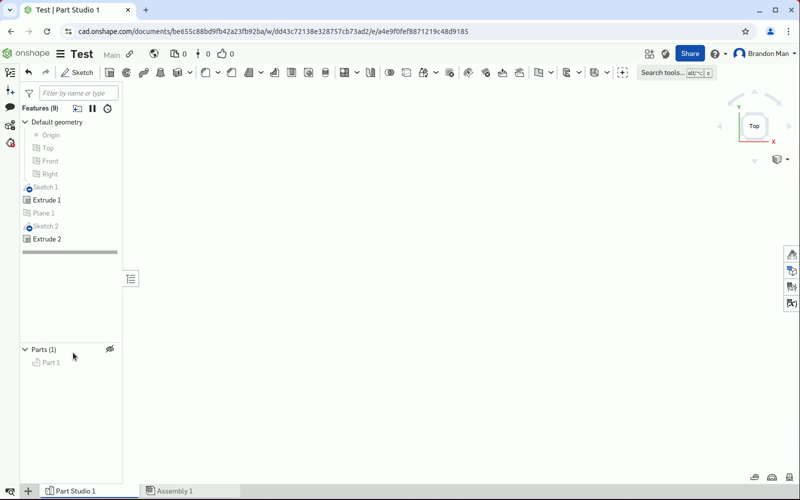
key(shift+s)
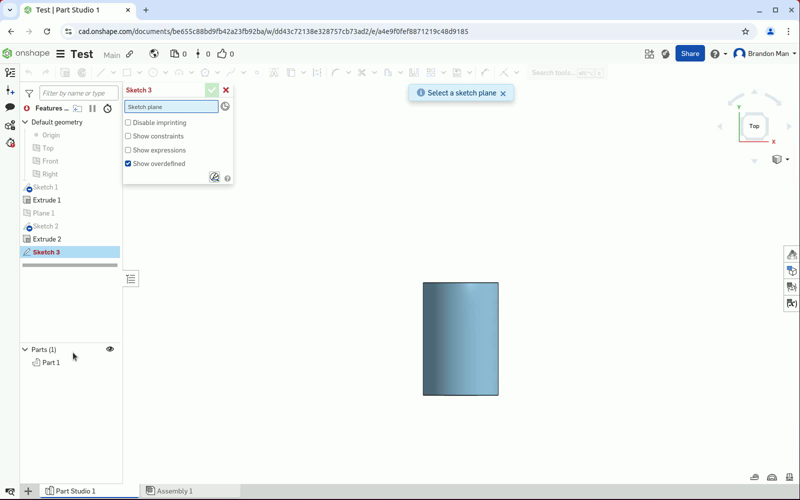
mouse_move(73, 150)
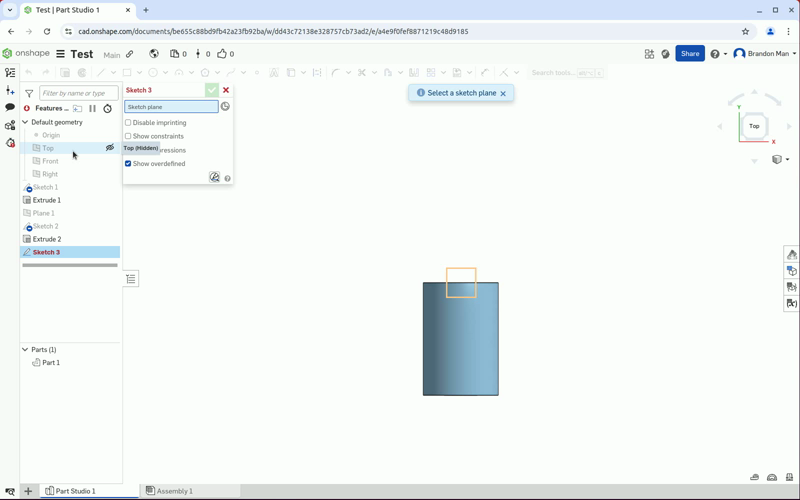
click(73, 150)
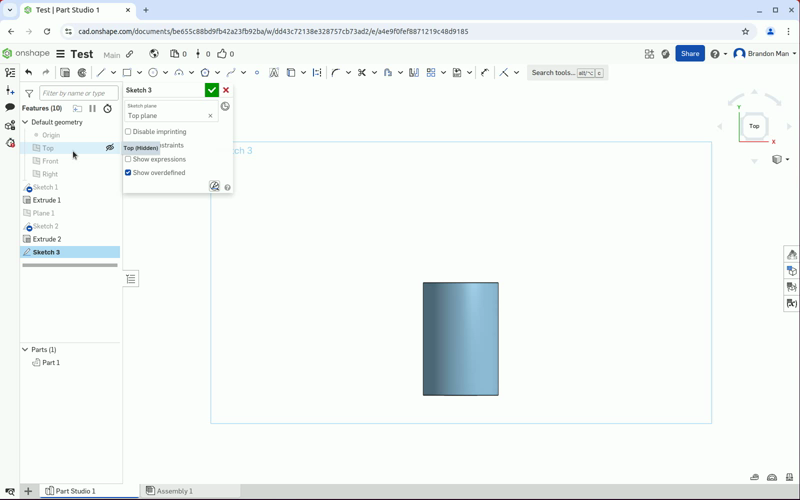
mouse_move(73, 352)
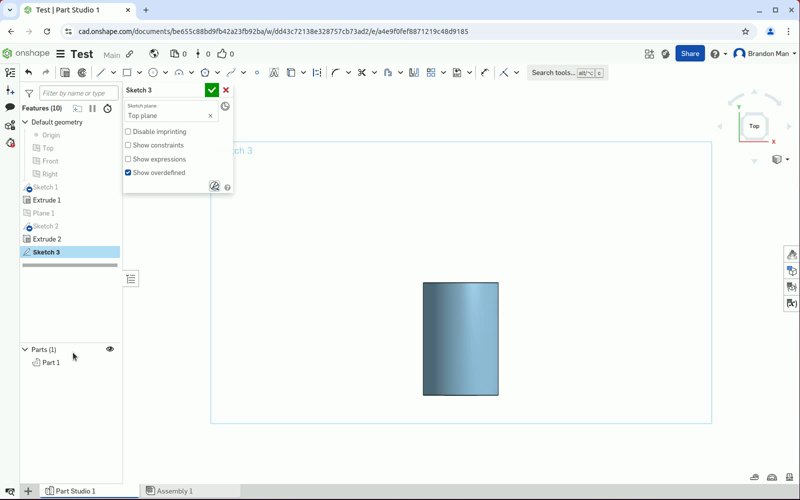
key(y)
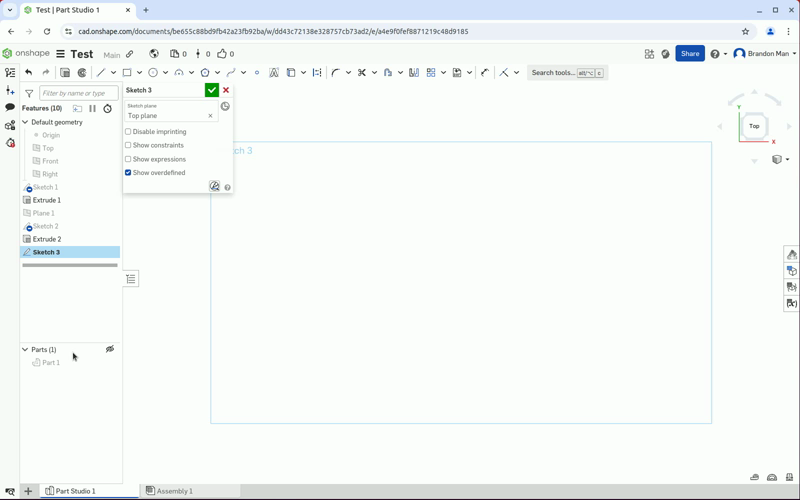
key(c)
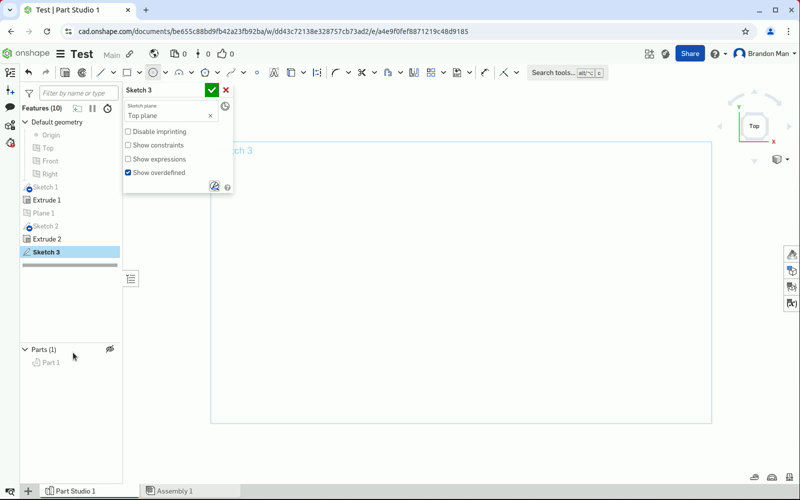
key_down(shift)
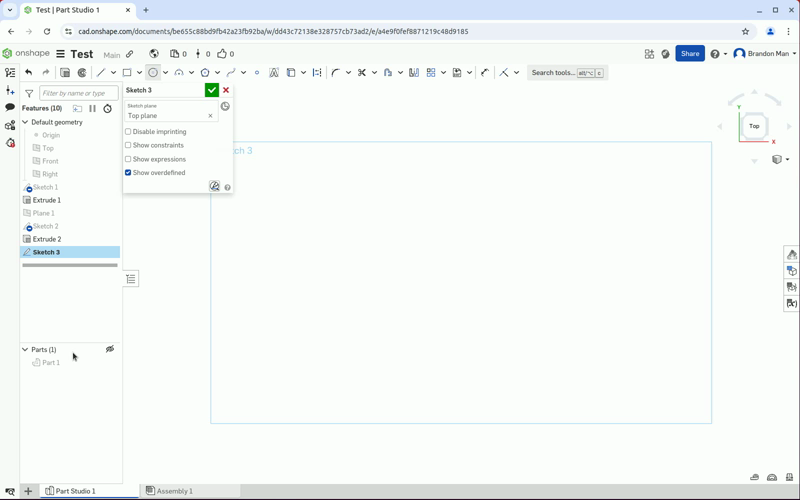
mouse_move(460, 318)
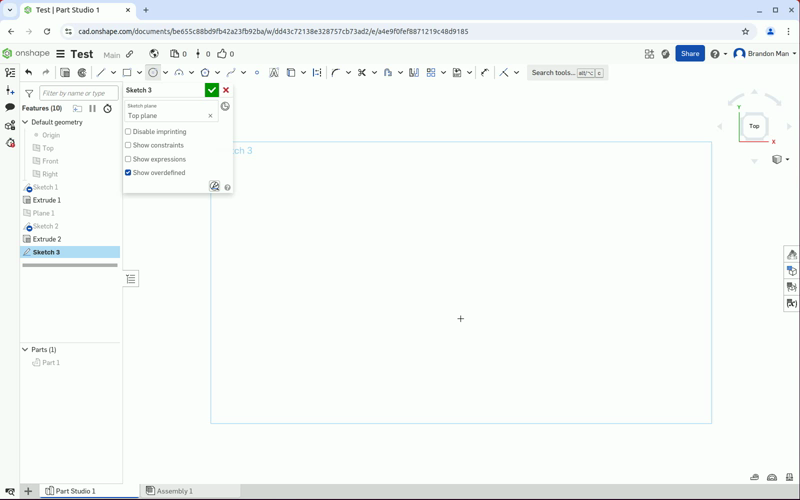
click(460, 318)
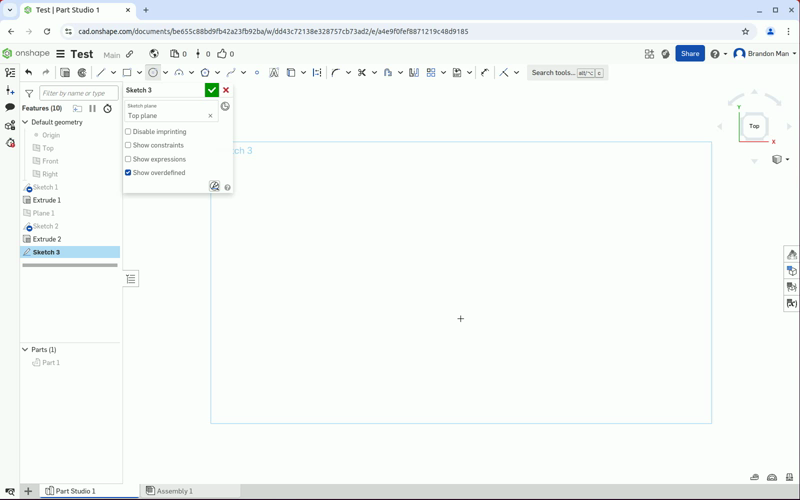
key_up(shift)
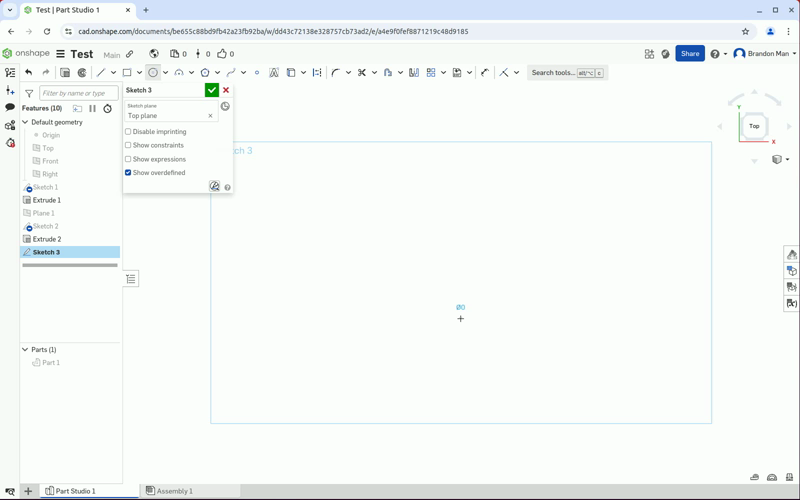
mouse_move(491, 318)
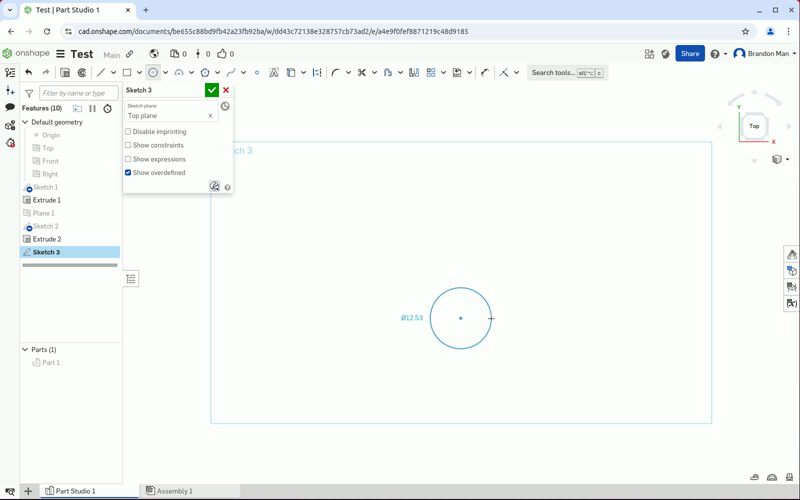
click(491, 318)
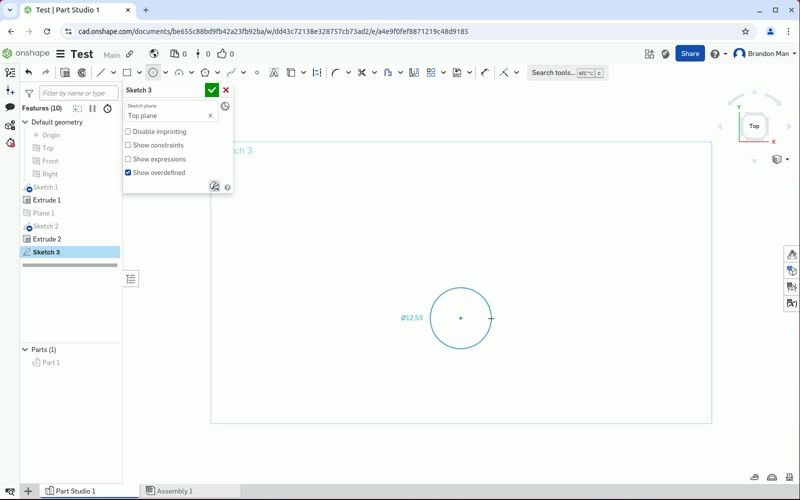
key(esc)
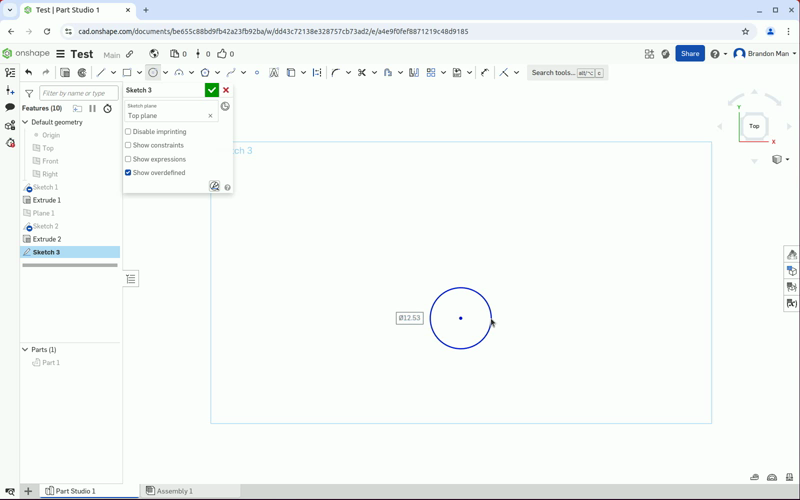
mouse_move(464, 336)
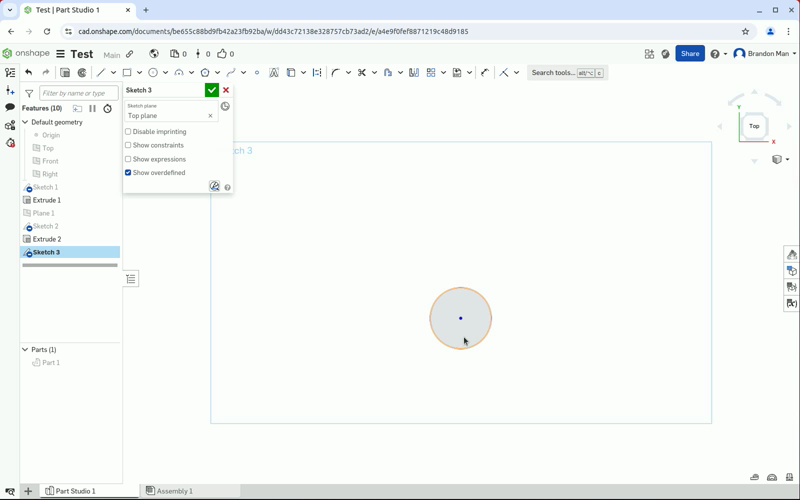
click(464, 336)
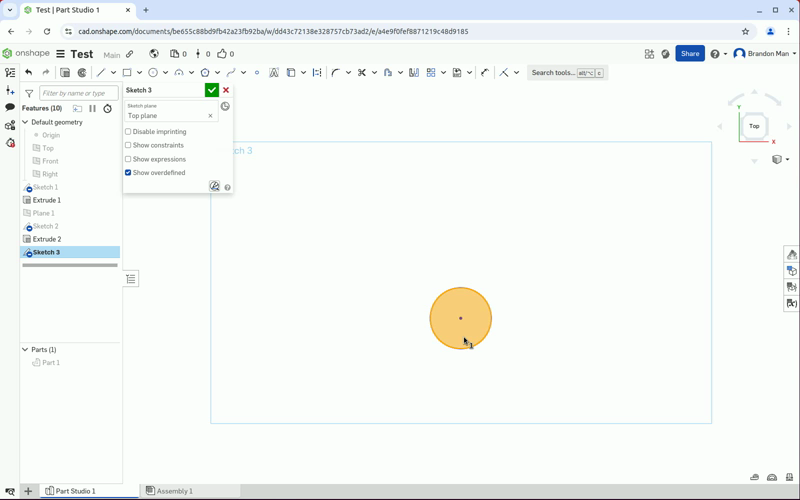
mouse_move(73, 352)
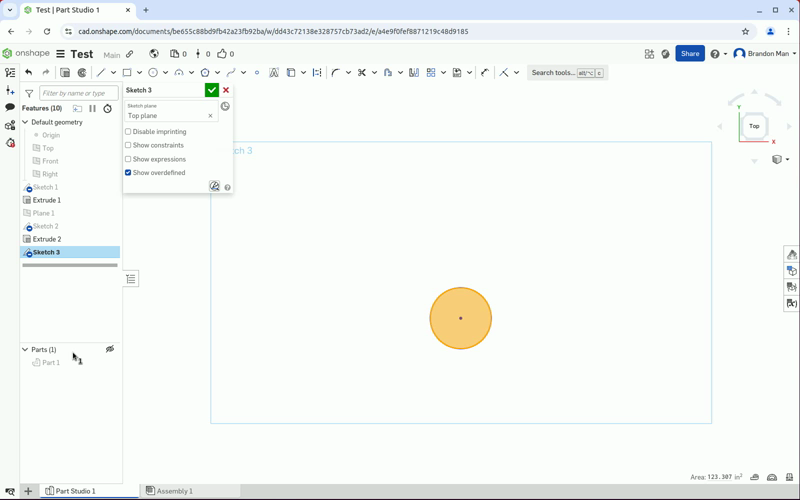
key(shift+y)
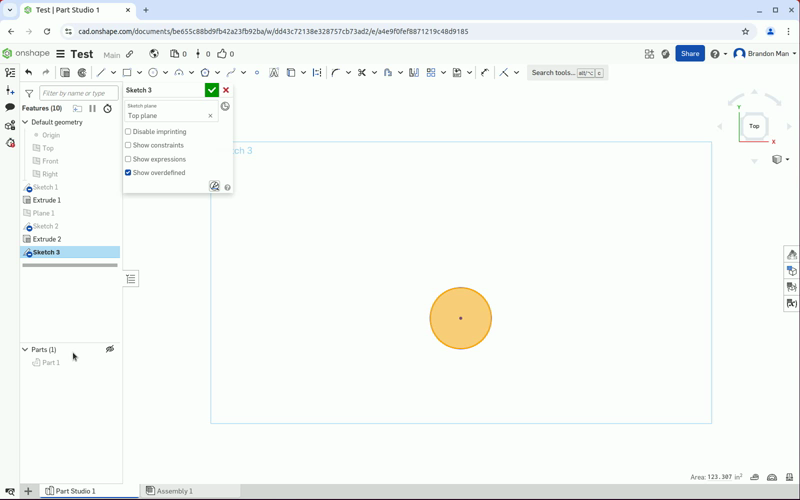
key(shift+e)
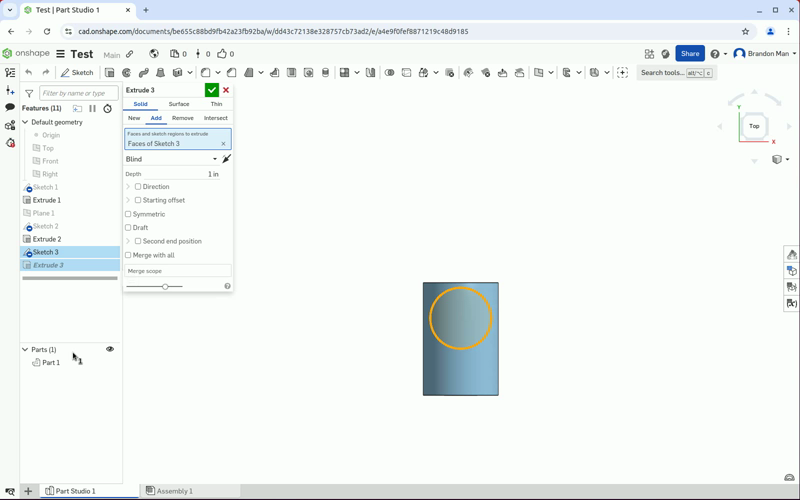
mouse_move(143, 106)
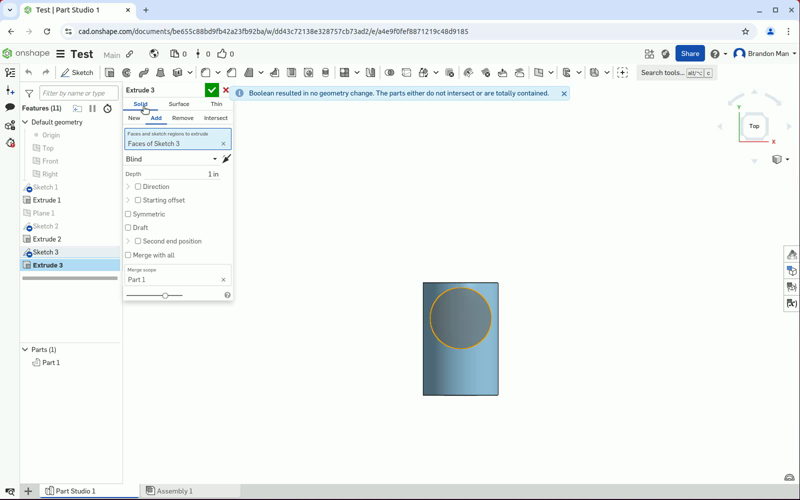
click(143, 106)
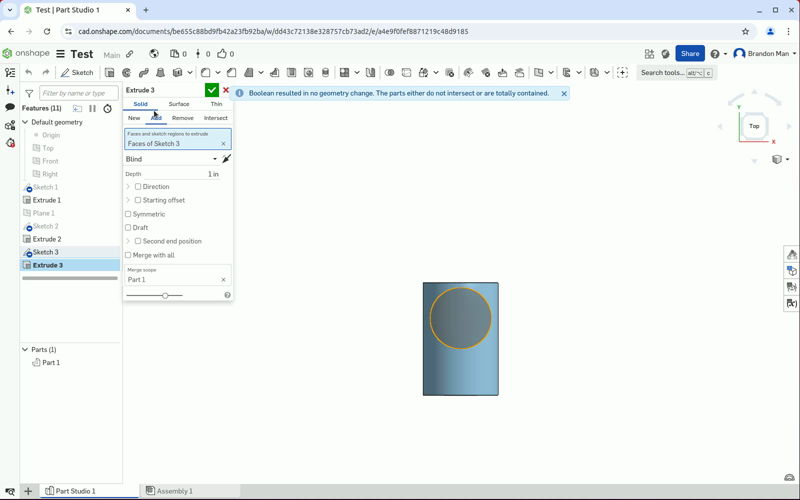
mouse_move(186, 120)
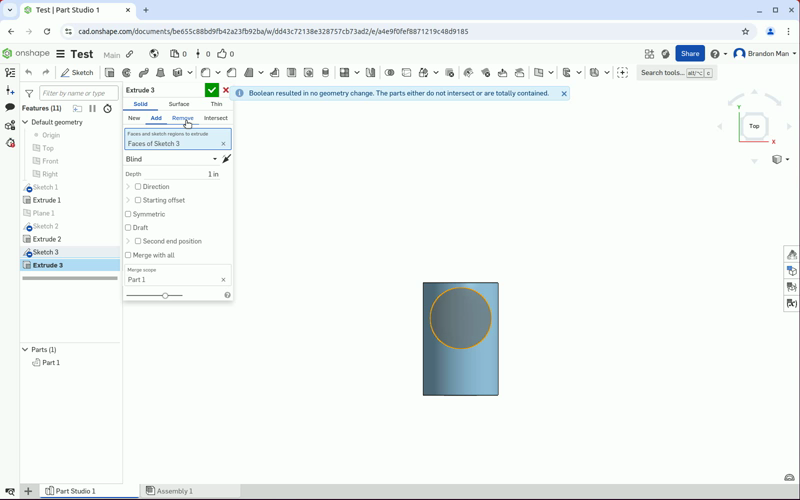
click(186, 120)
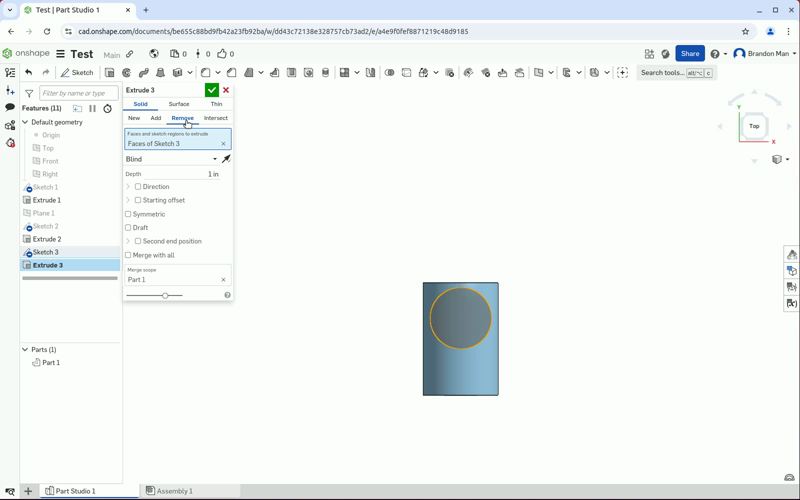
key(tab, 4)
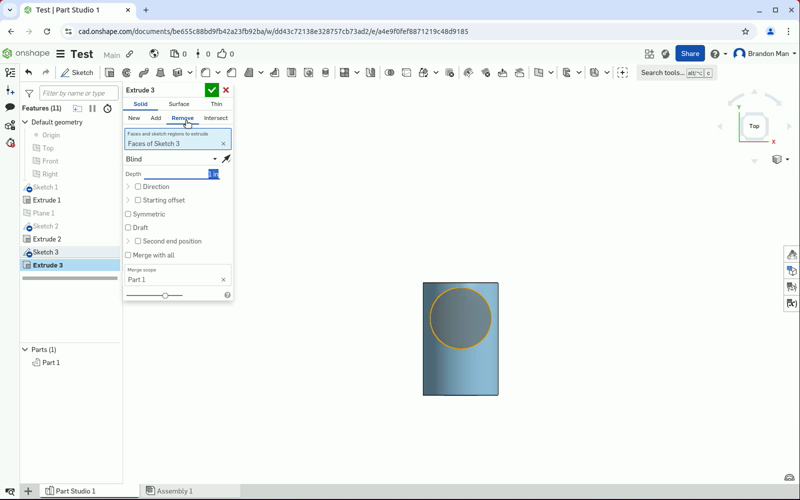
text(30.811)
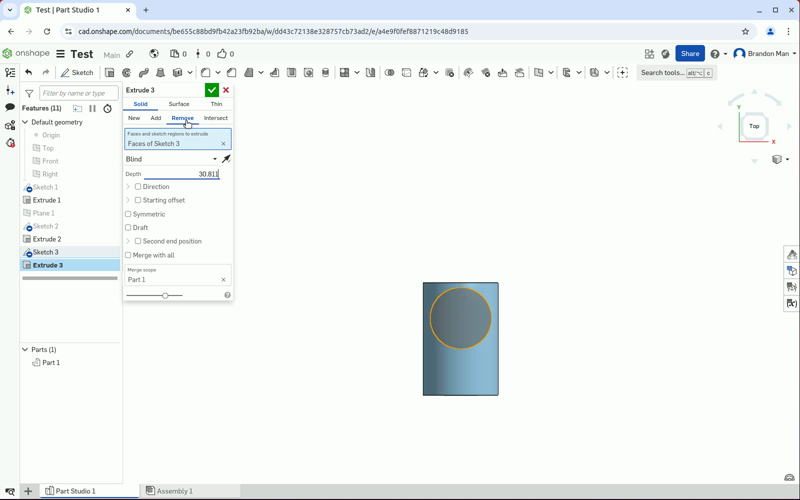
key(tab, 3)
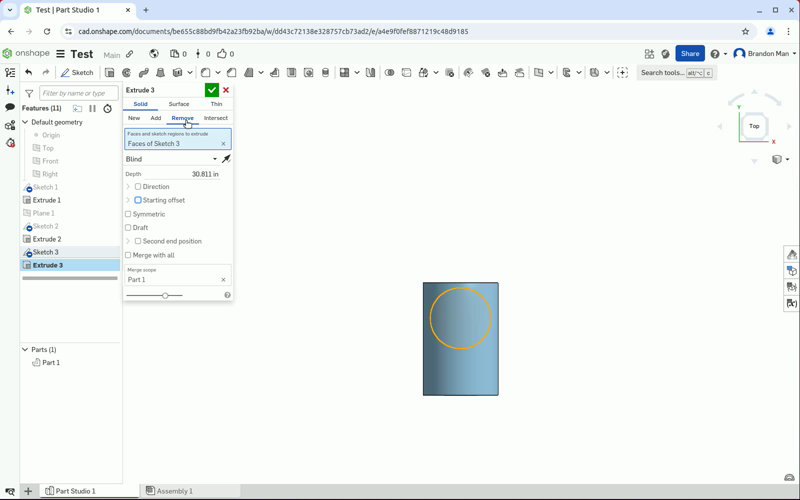
key(tab, 2)
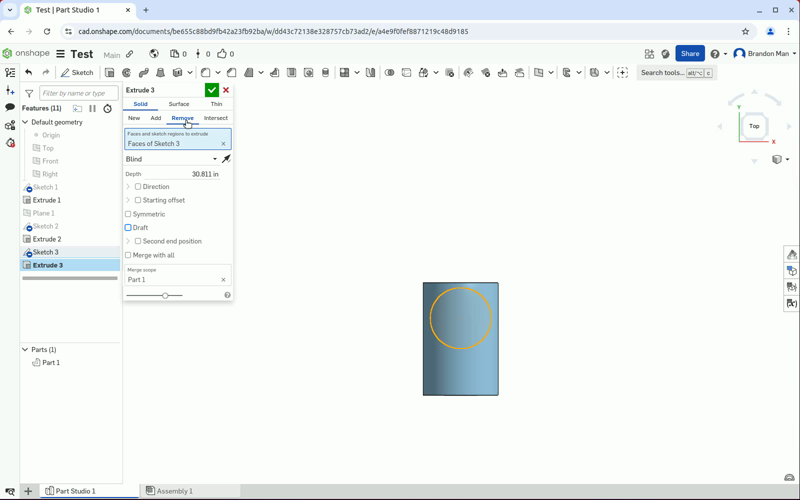
key(space)
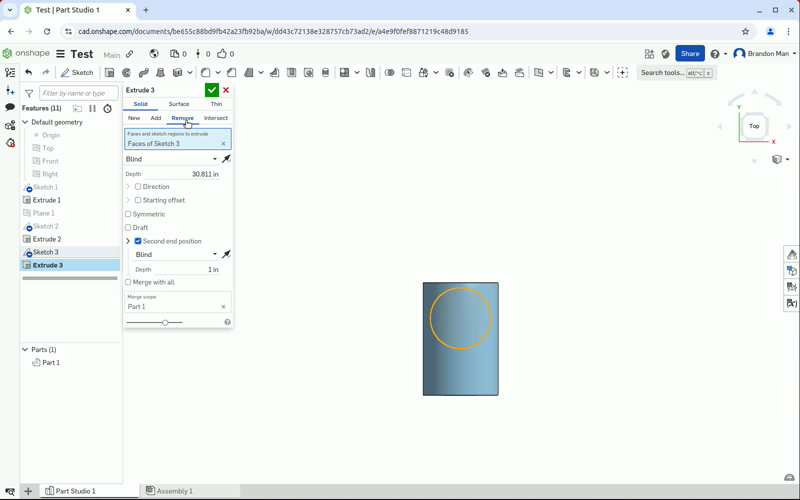
key(tab, 3)
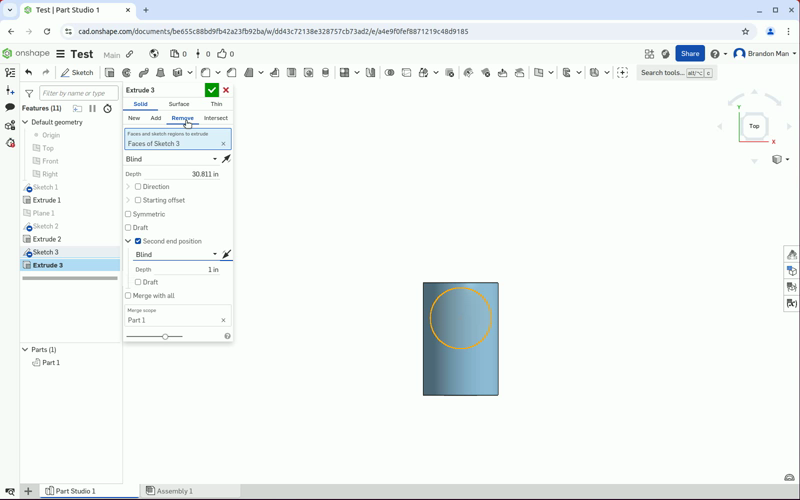
text(4.333)
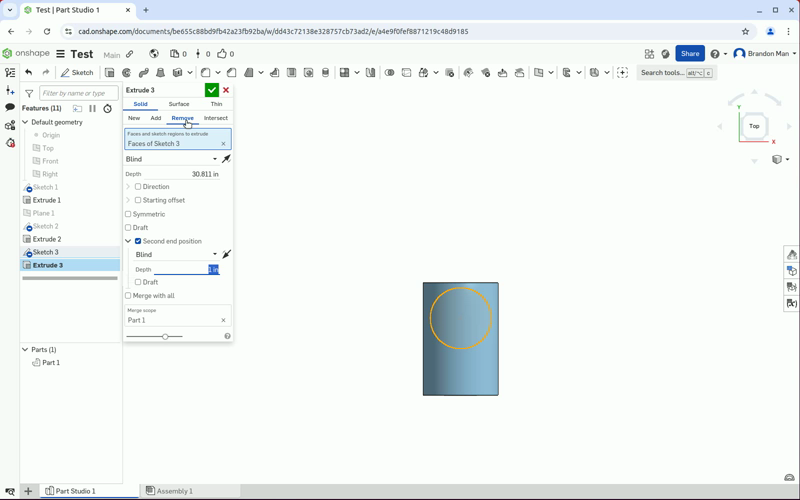
key(tab, 2)
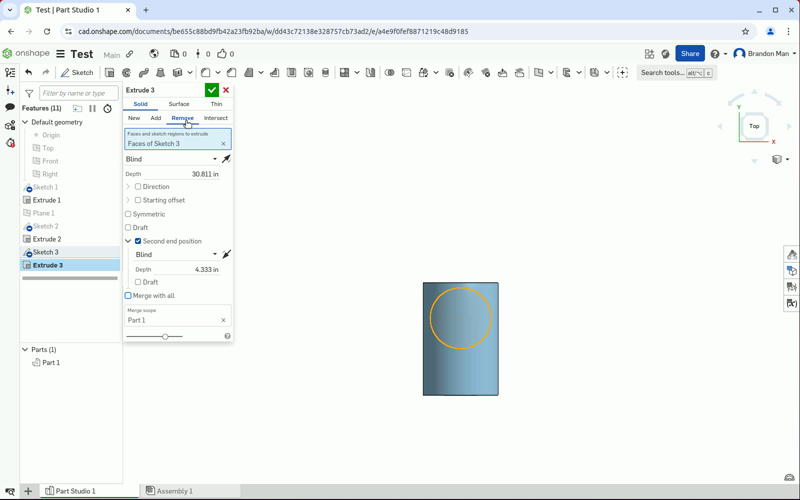
key(space)
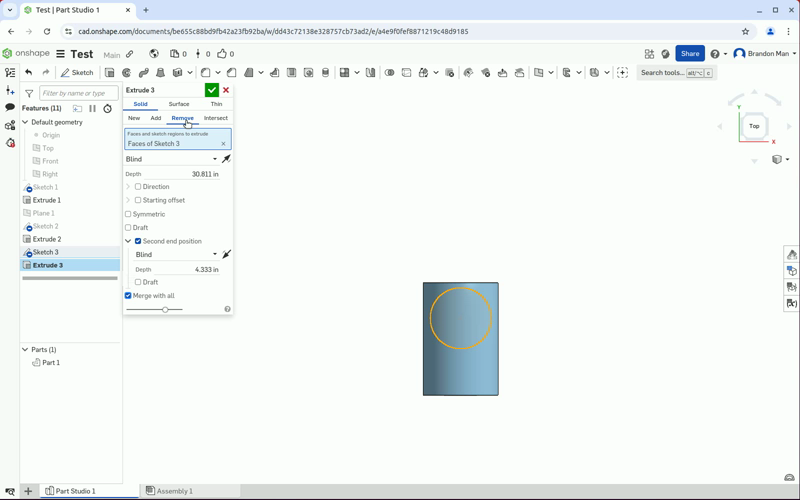
key(enter)
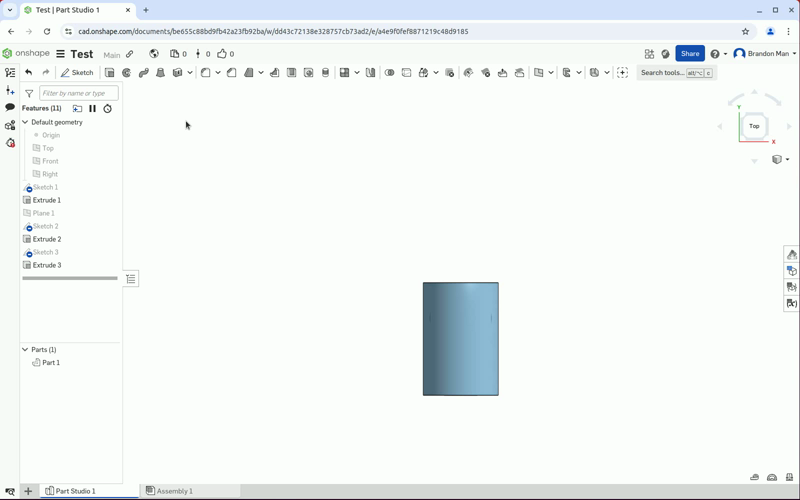
key(shift+h)
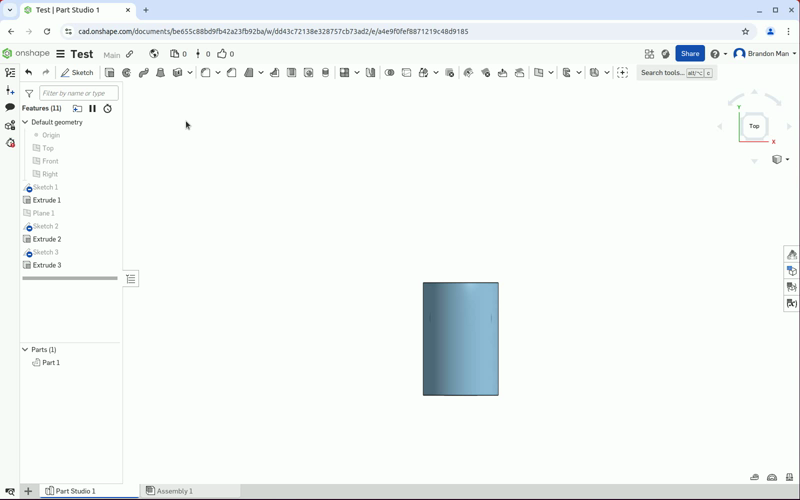
key(shift+h)
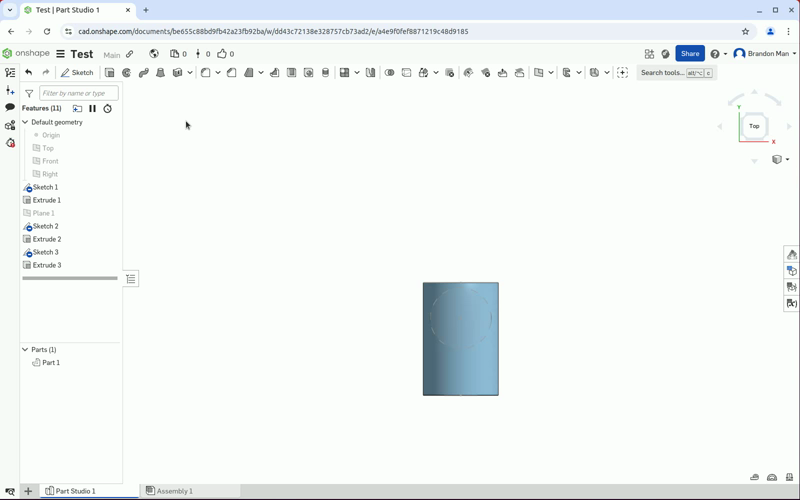
key(shift+7)
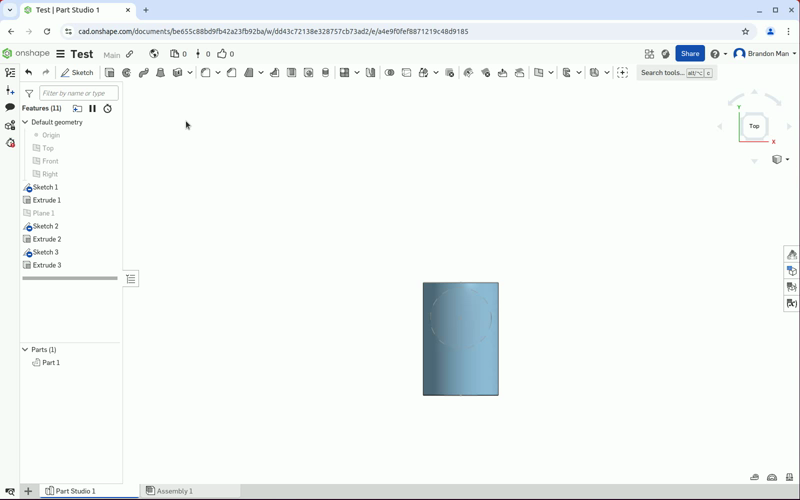
key(up, 3)
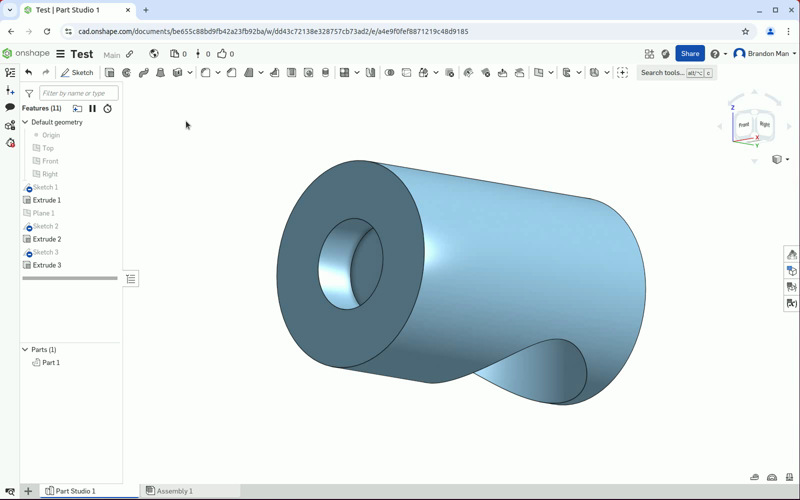
key(left, 3)
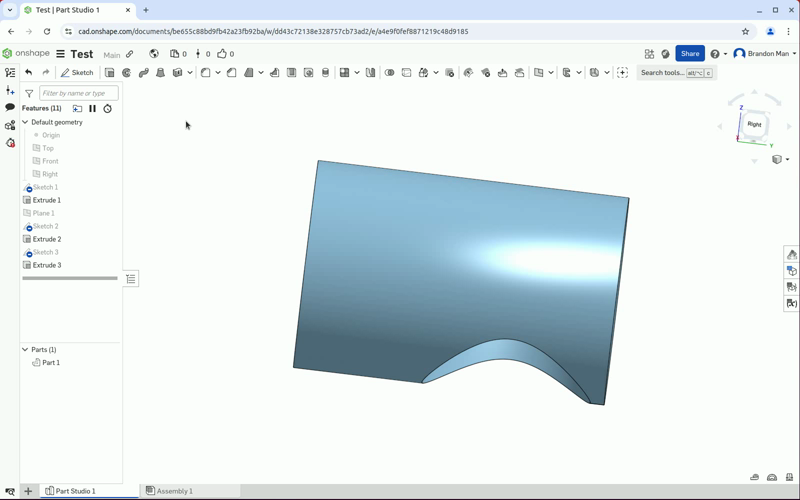
key(right, 3)
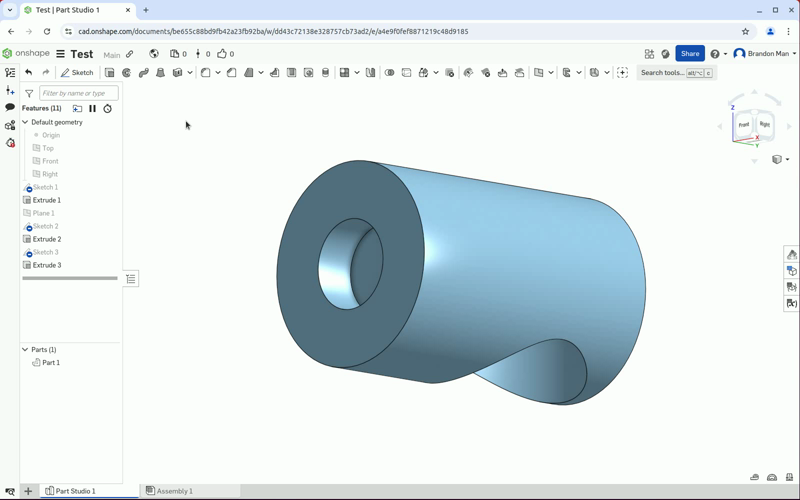
key(down, 3)
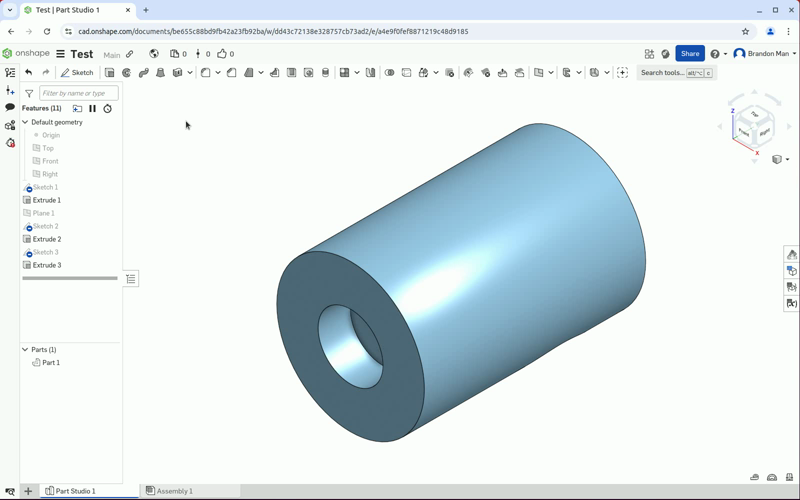
mouse_move(73, 189)
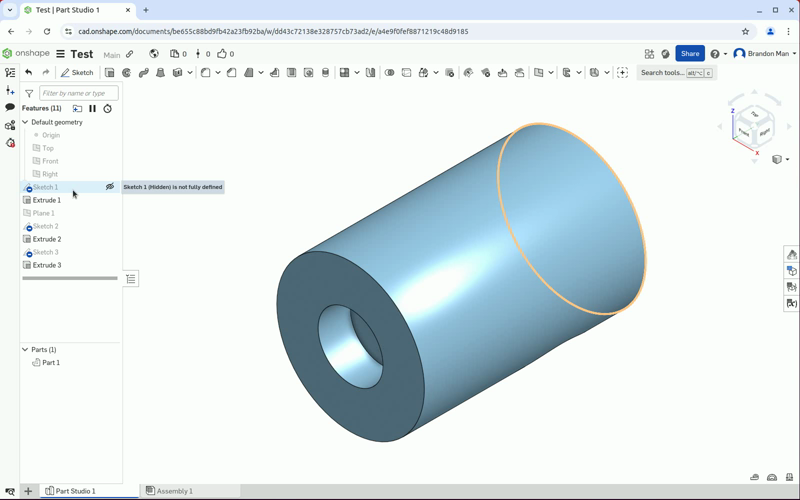
click(73, 189)